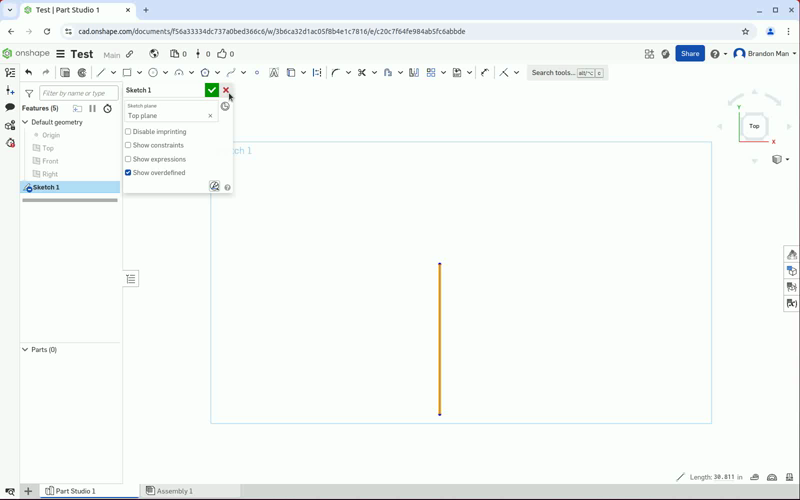
key(shift+h)
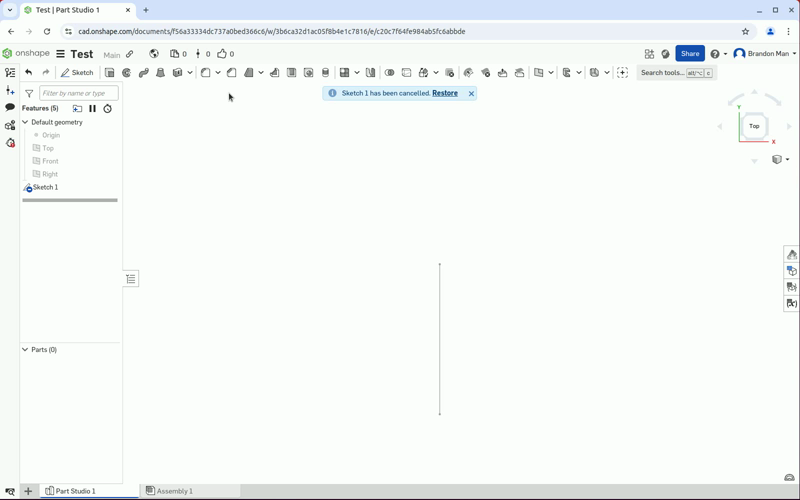
mouse_move(73, 352)
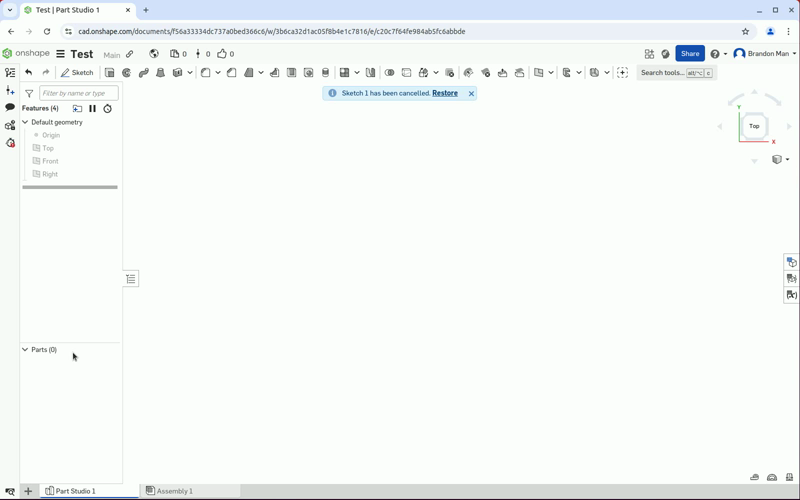
key(y)
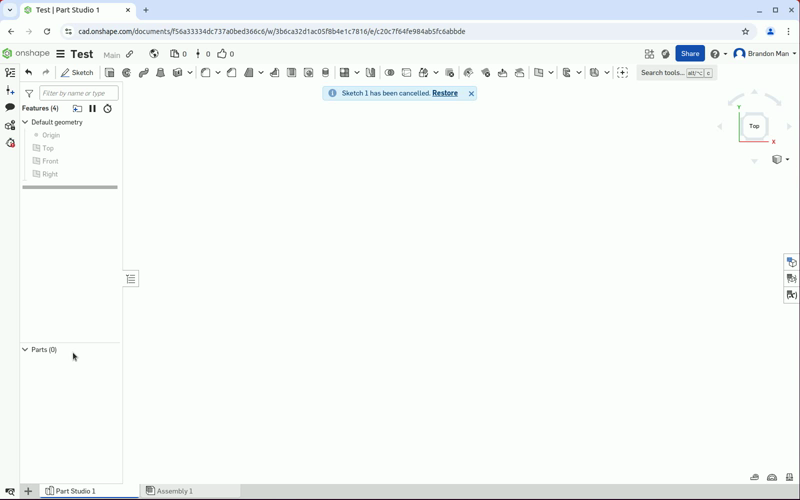
key(shift+p)
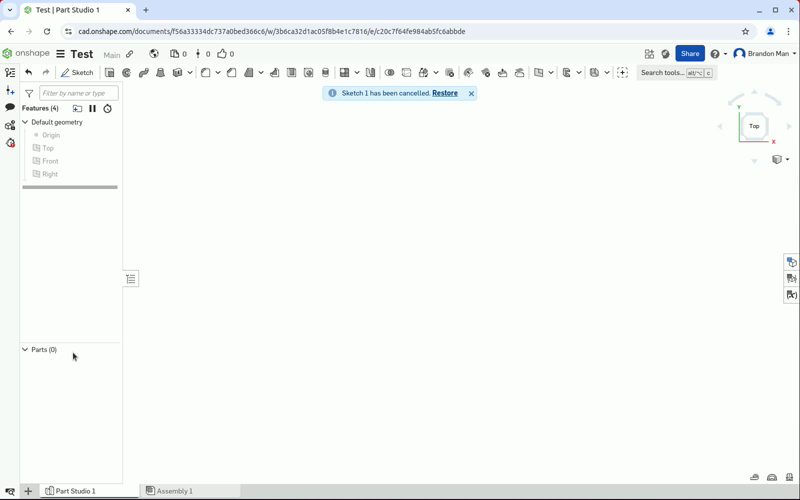
key(space)
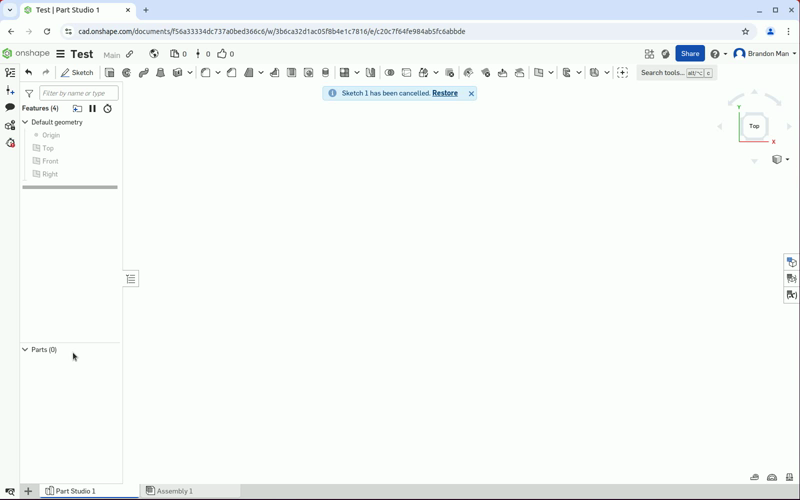
key_down(shift)
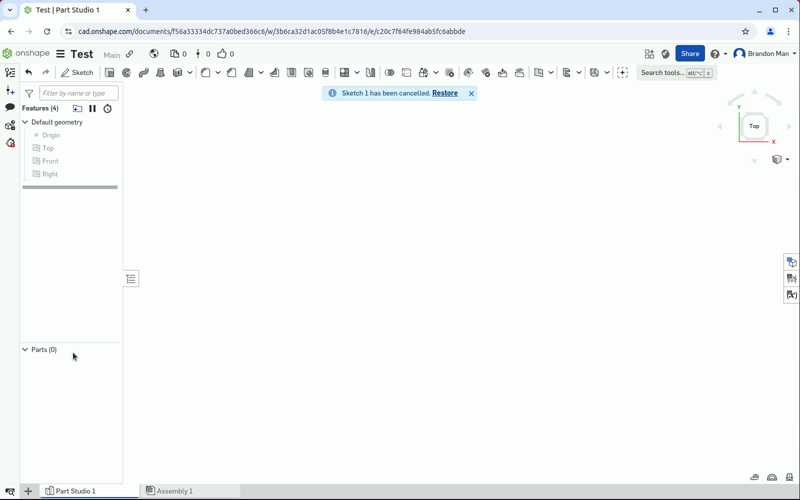
key(up)
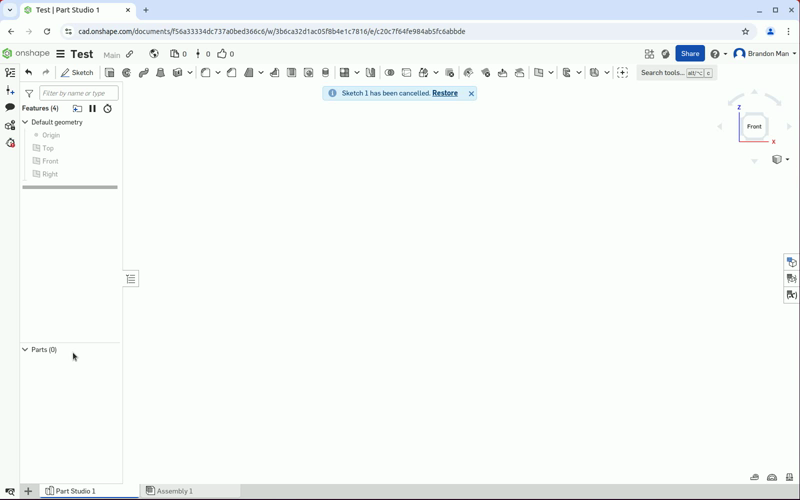
key_up(shift)
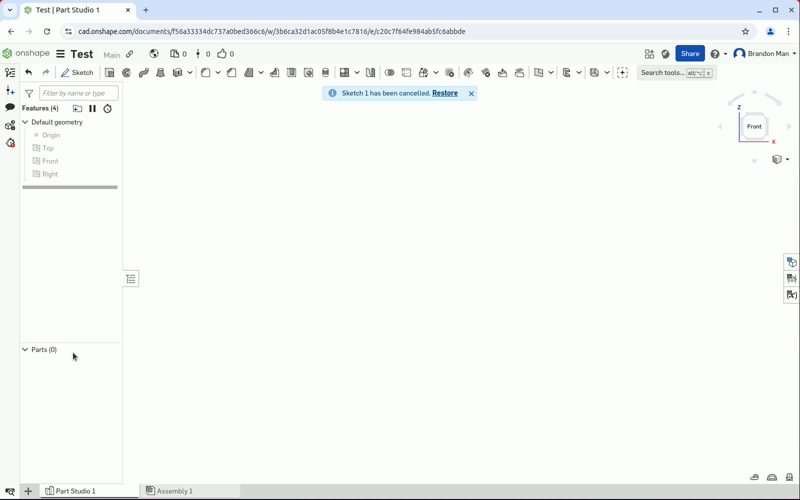
mouse_move(73, 352)
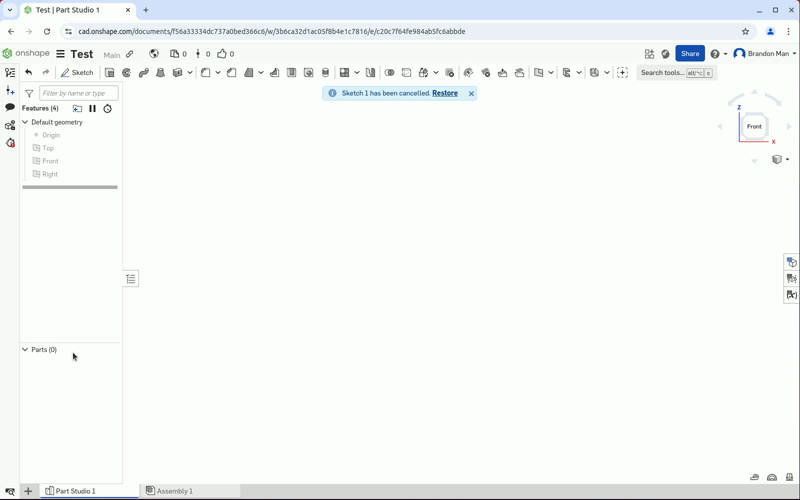
key(shift+y)
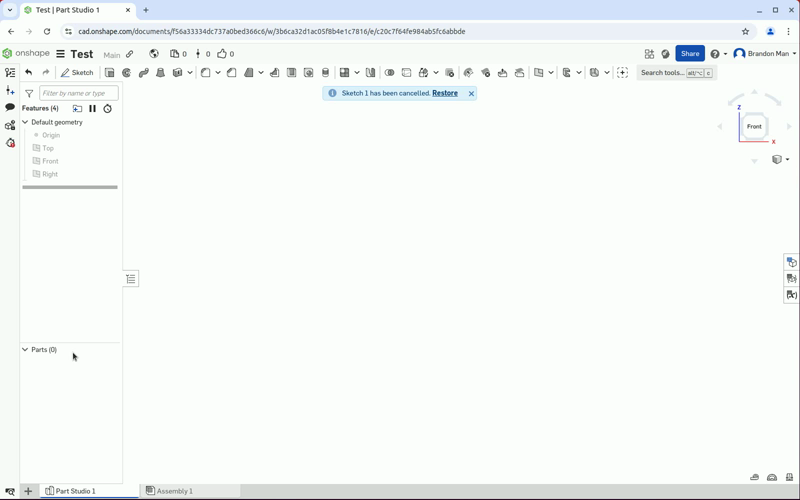
key(shift+s)
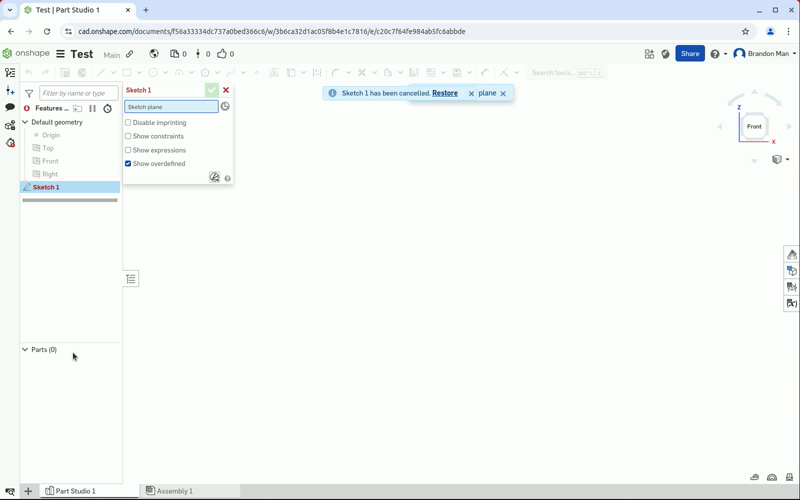
mouse_move(73, 163)
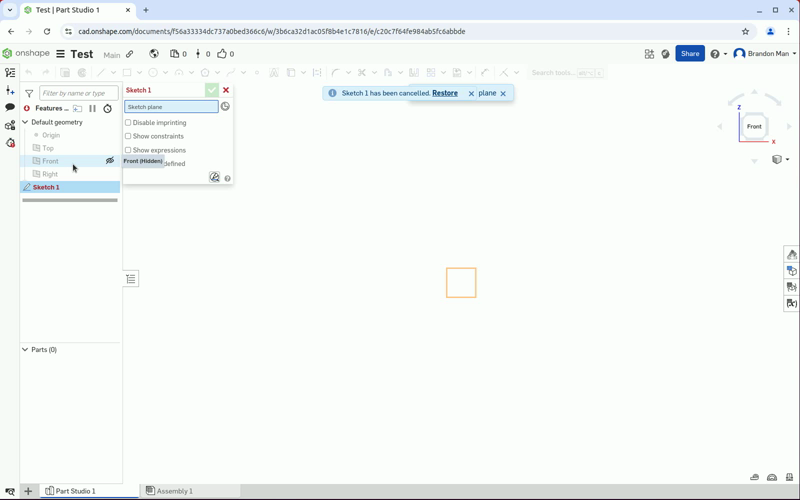
click(73, 163)
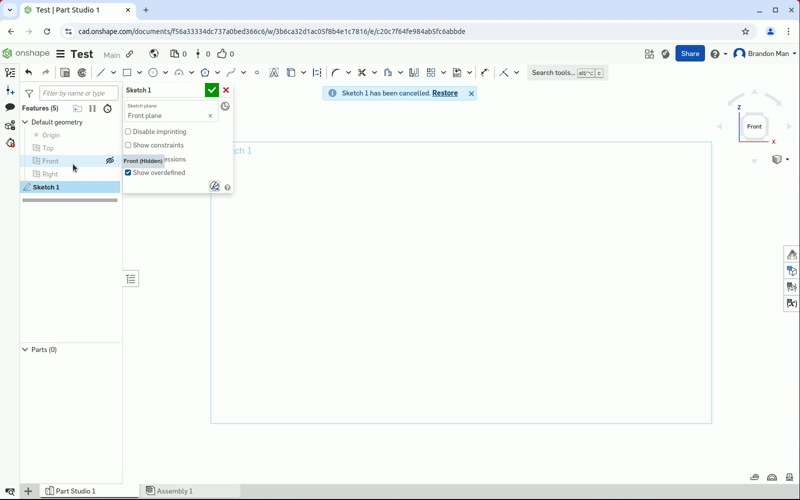
mouse_move(73, 352)
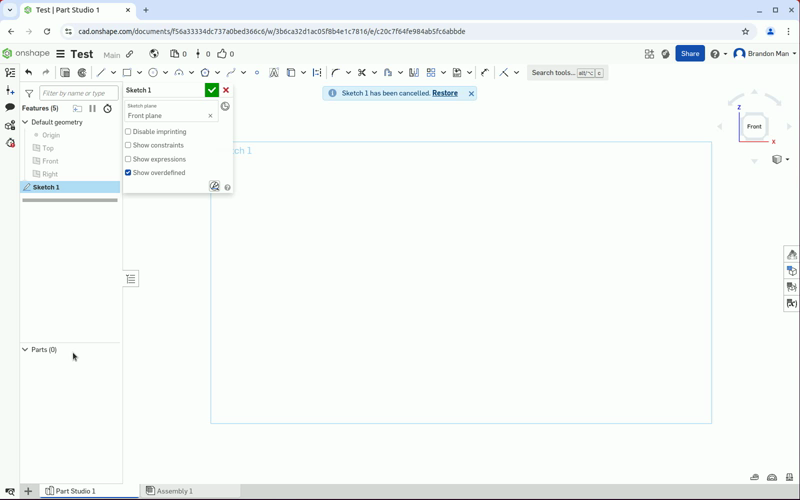
key(y)
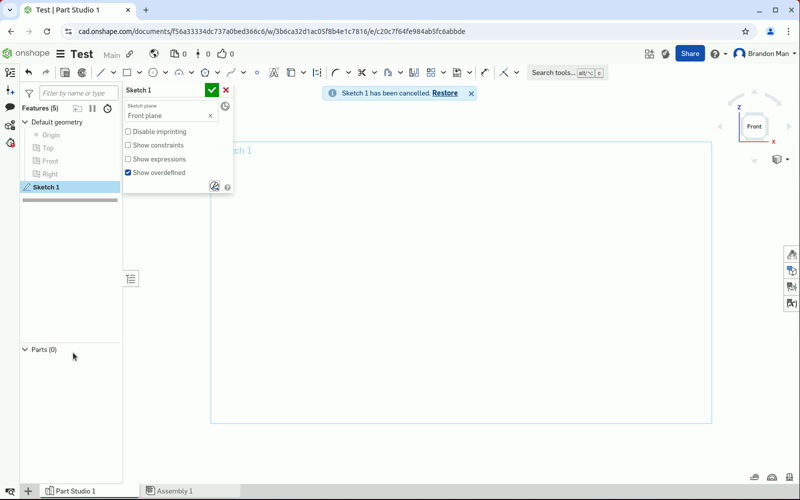
key(l)
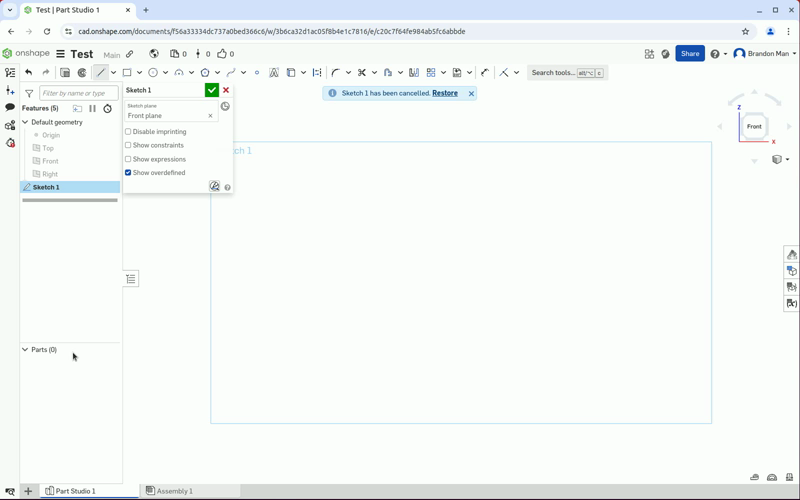
key_down(shift)
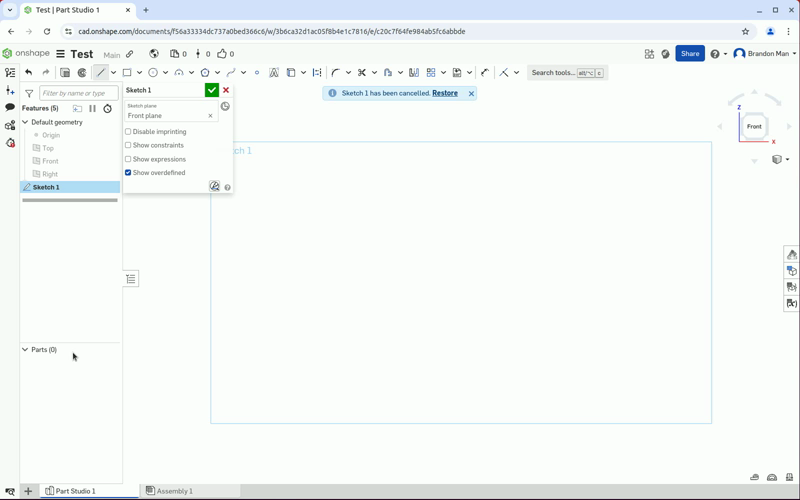
mouse_move(404, 339)
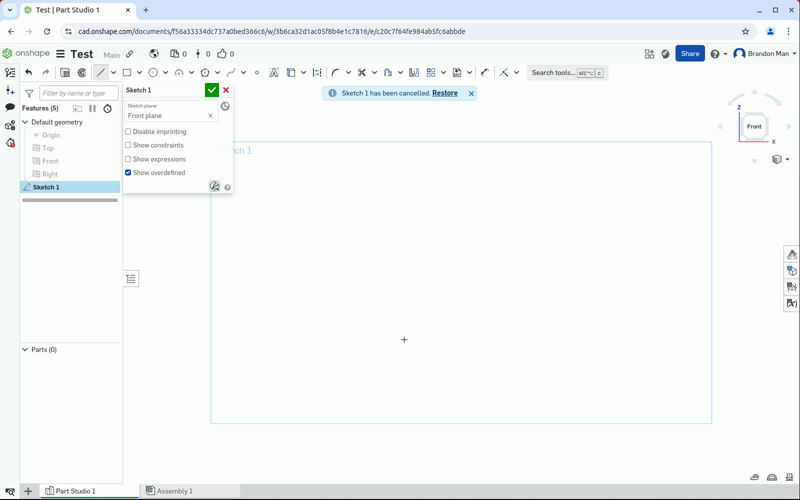
click(404, 339)
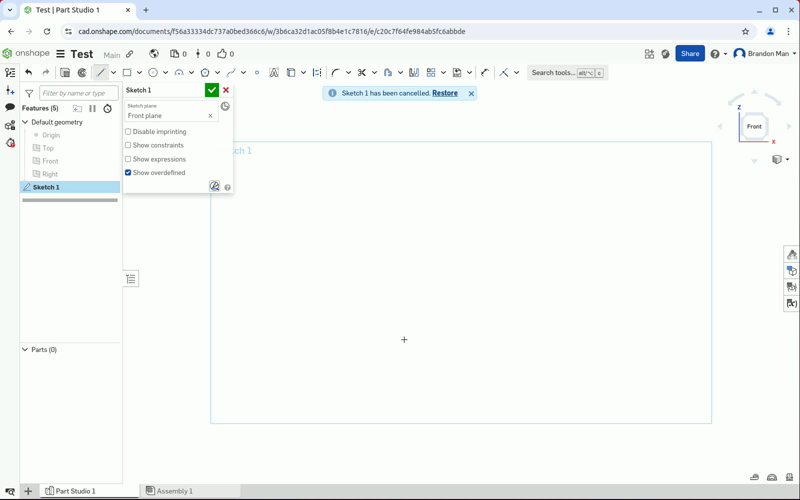
key_up(shift)
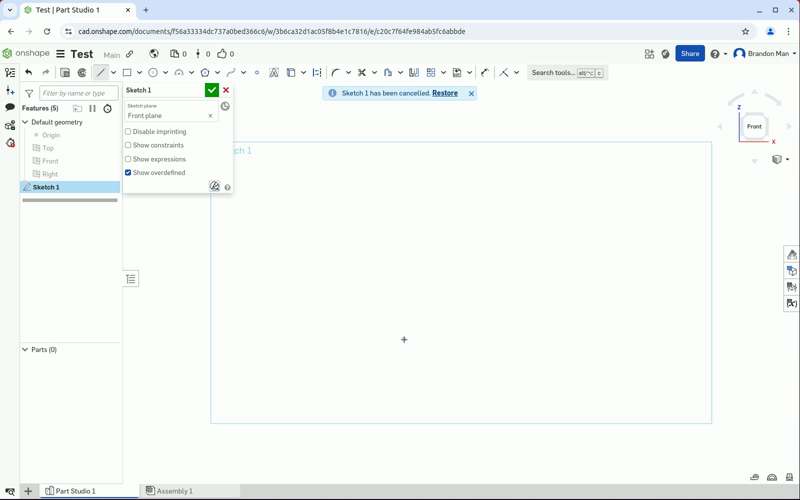
key_down(shift)
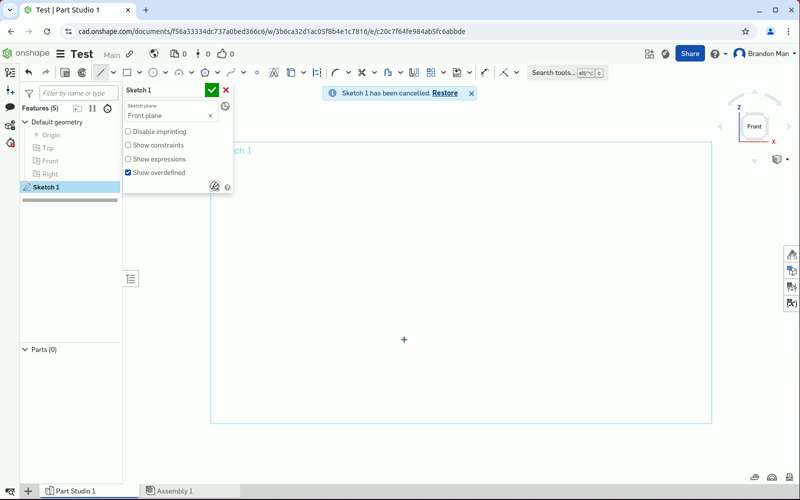
mouse_move(516, 339)
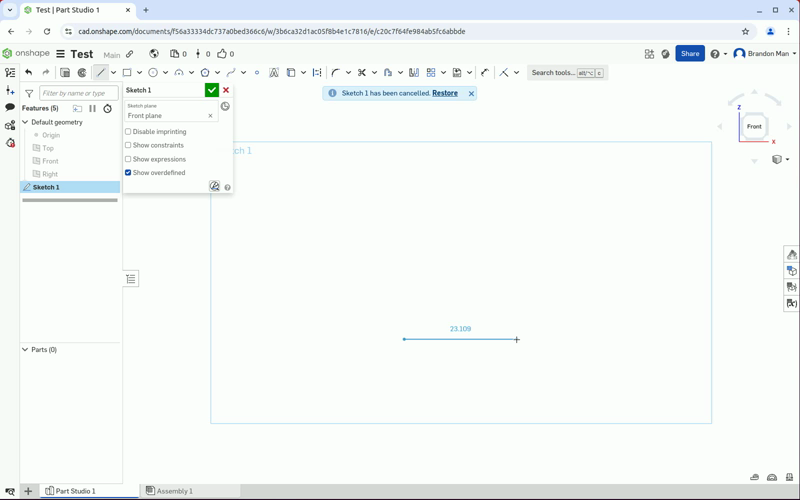
click(516, 339)
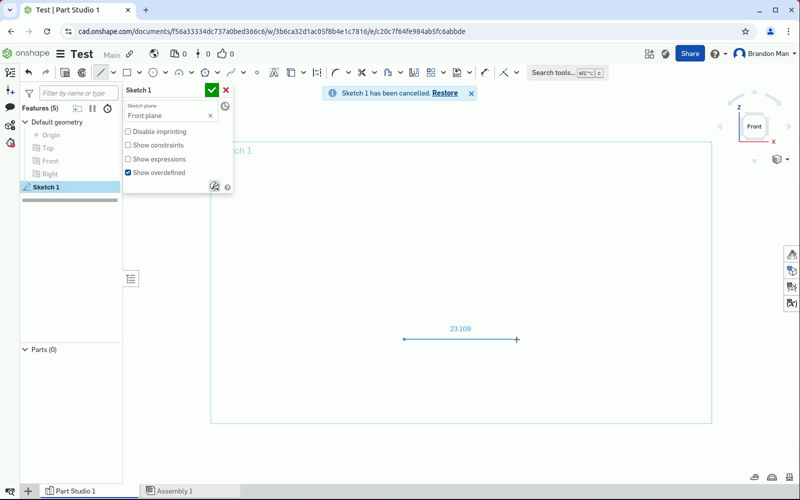
key_up(shift)
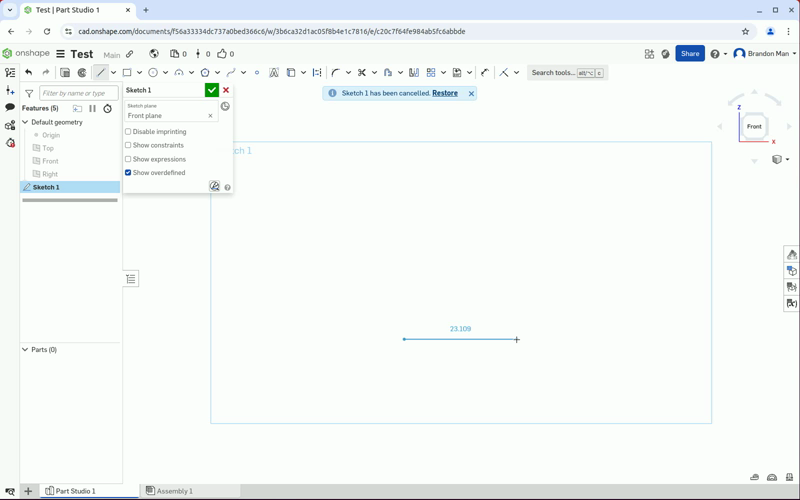
key_down(shift)
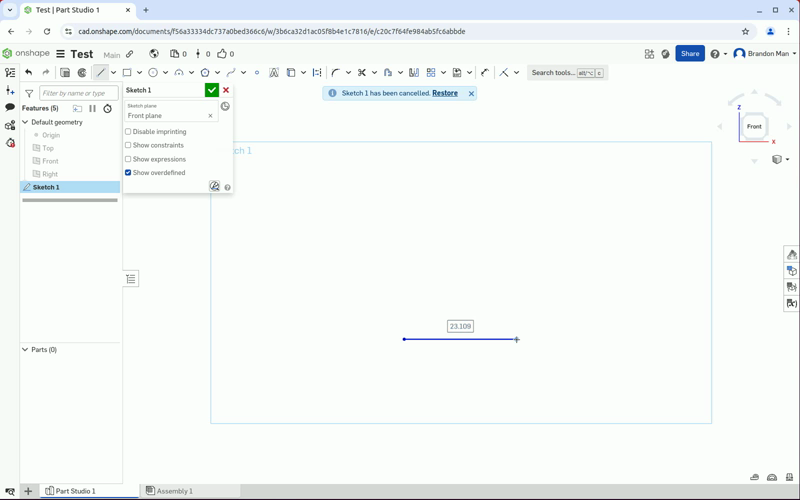
mouse_move(516, 226)
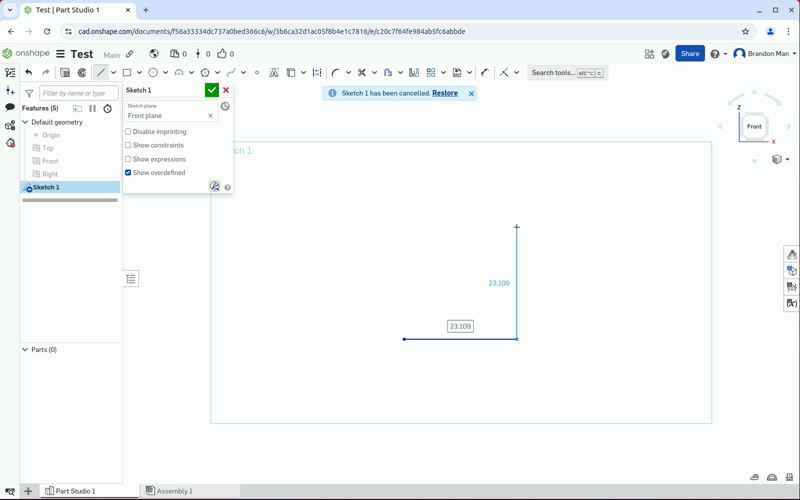
click(516, 226)
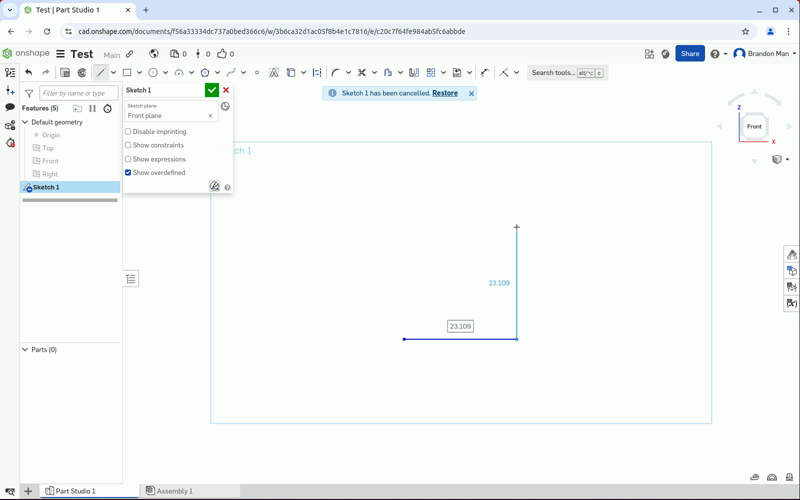
key_up(shift)
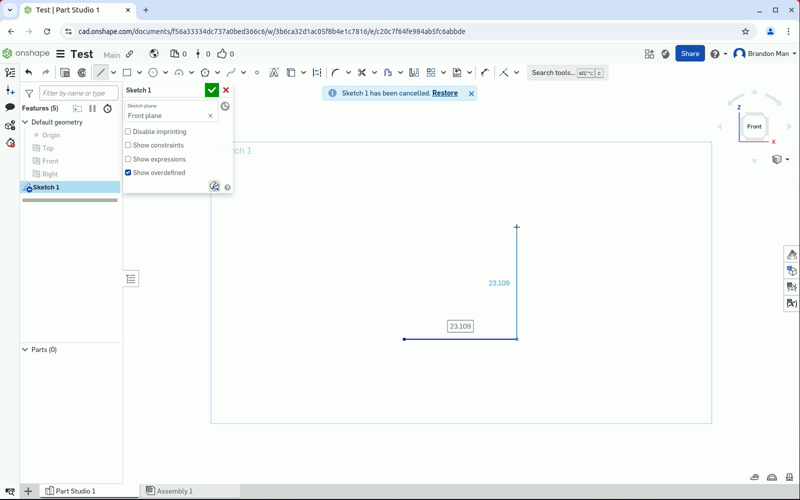
key_down(shift)
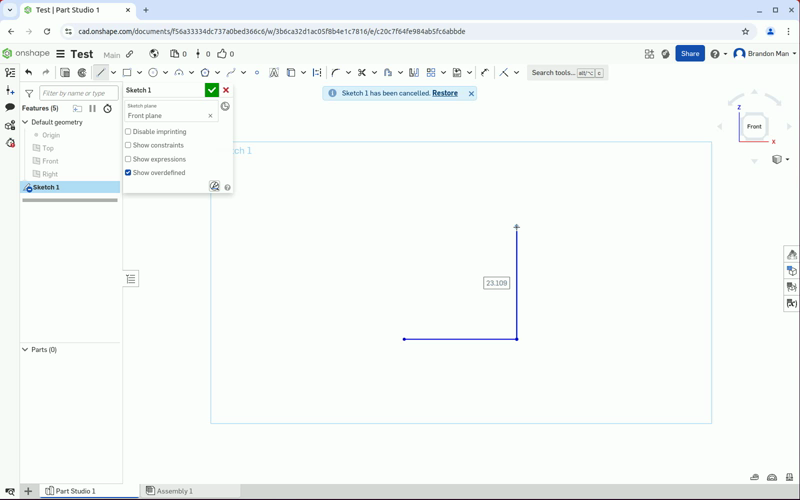
mouse_move(404, 226)
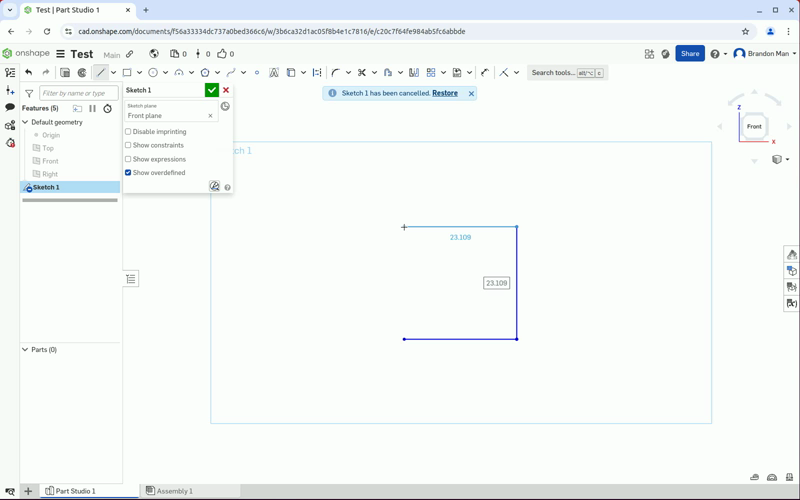
click(404, 226)
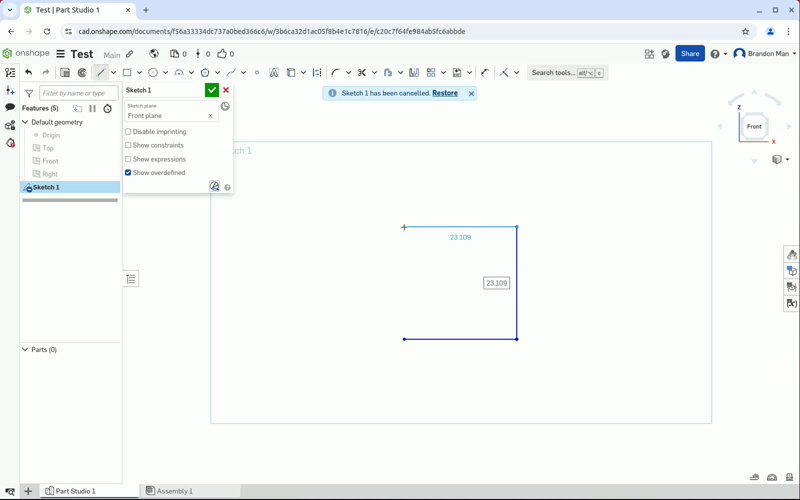
key_up(shift)
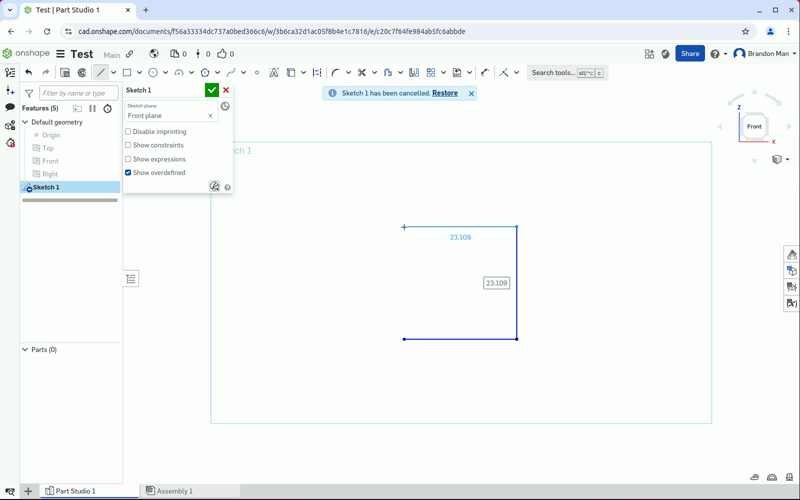
key_down(shift)
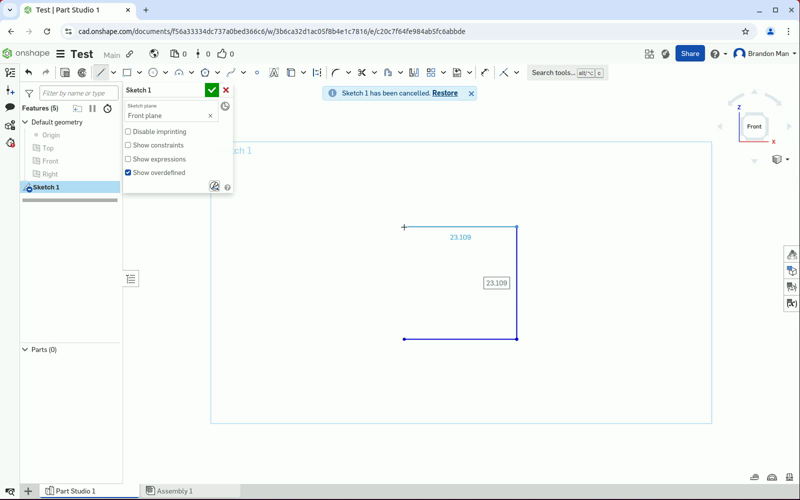
mouse_move(404, 339)
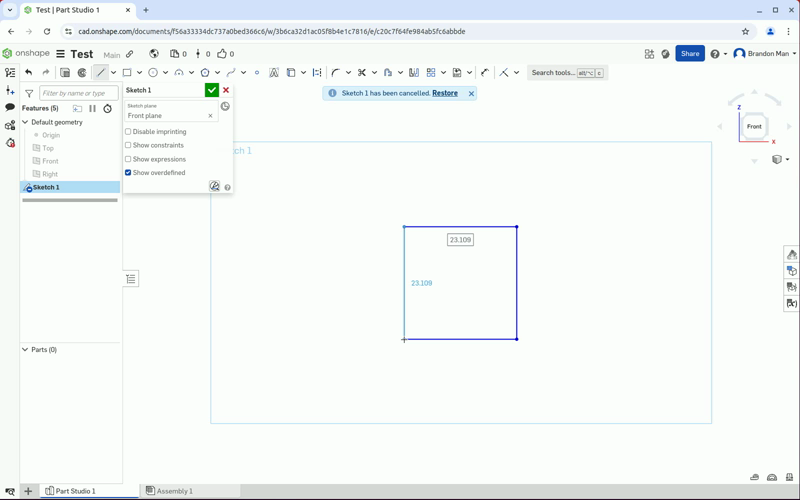
key_up(shift)
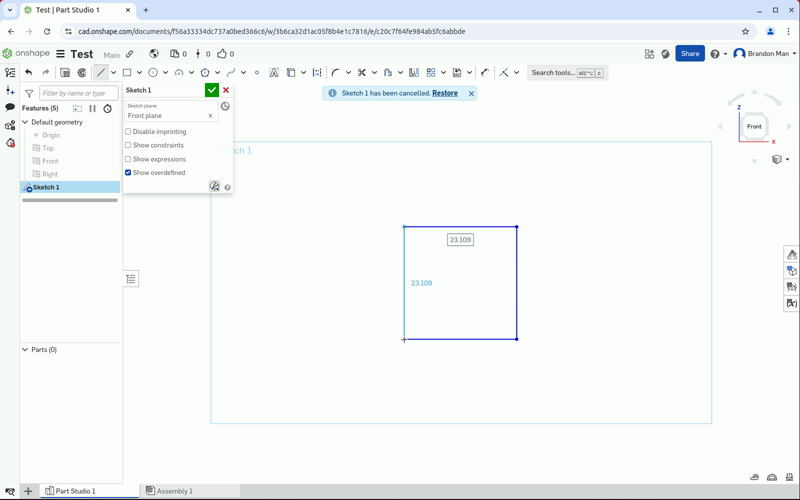
click(404, 339)
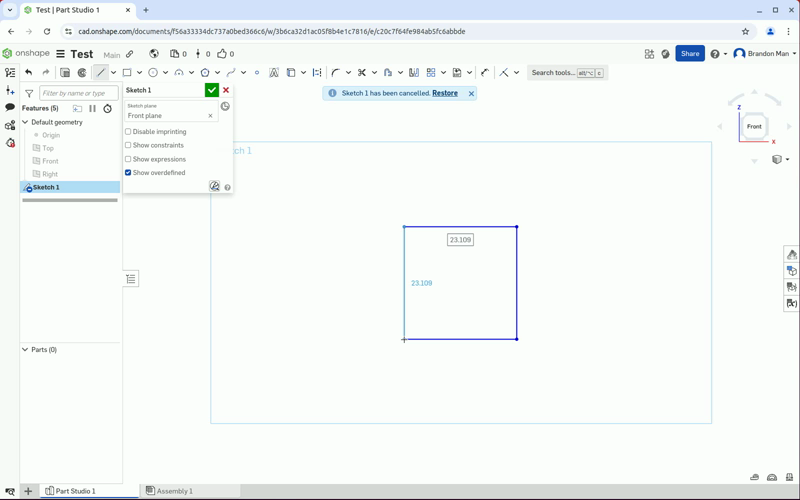
key(esc)
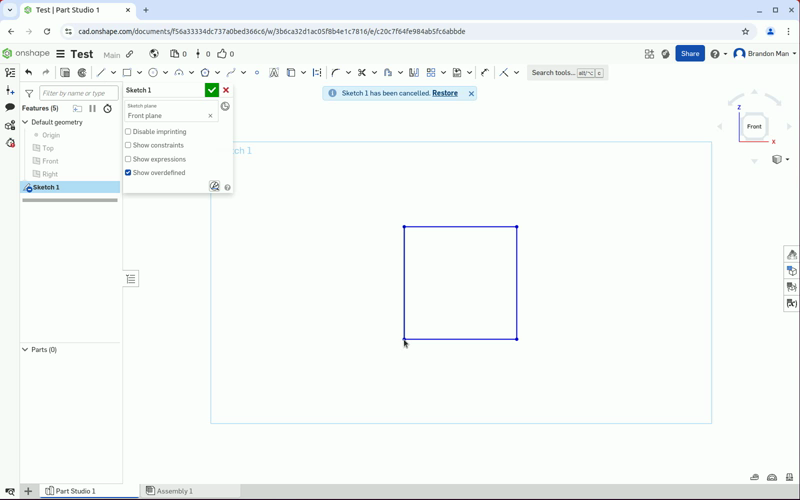
mouse_move(420, 245)
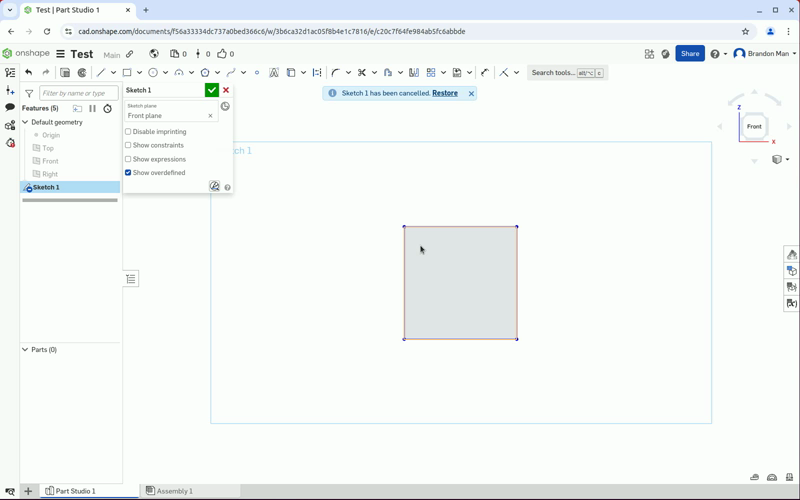
click(420, 245)
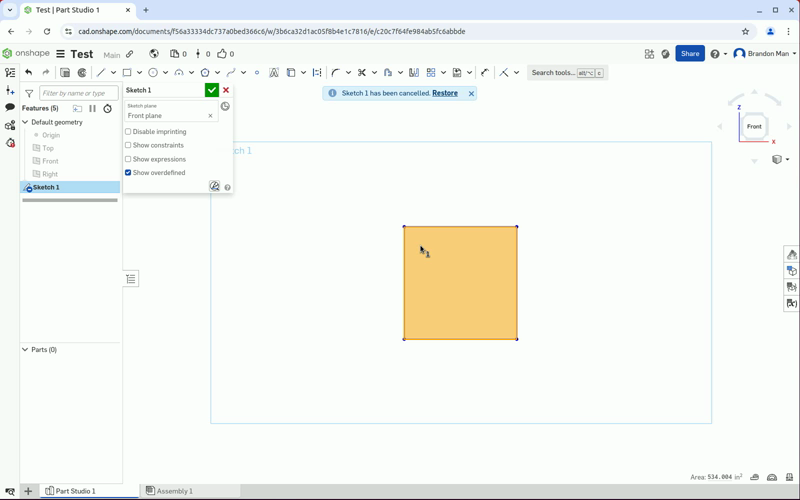
mouse_move(73, 352)
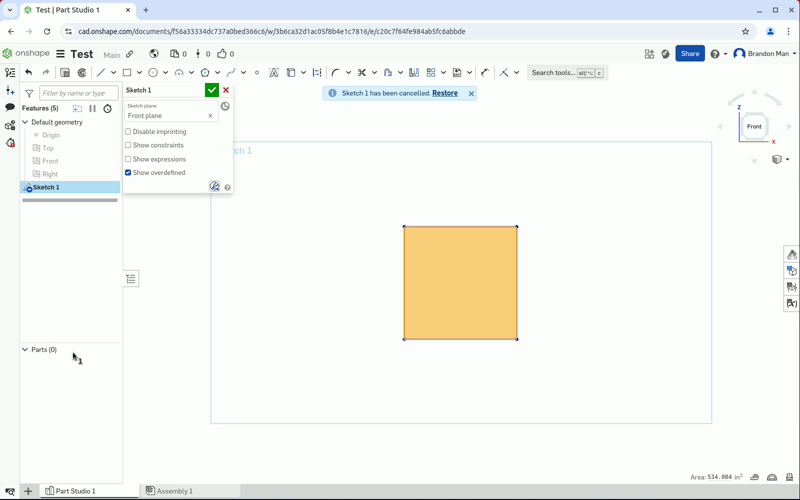
key(shift+y)
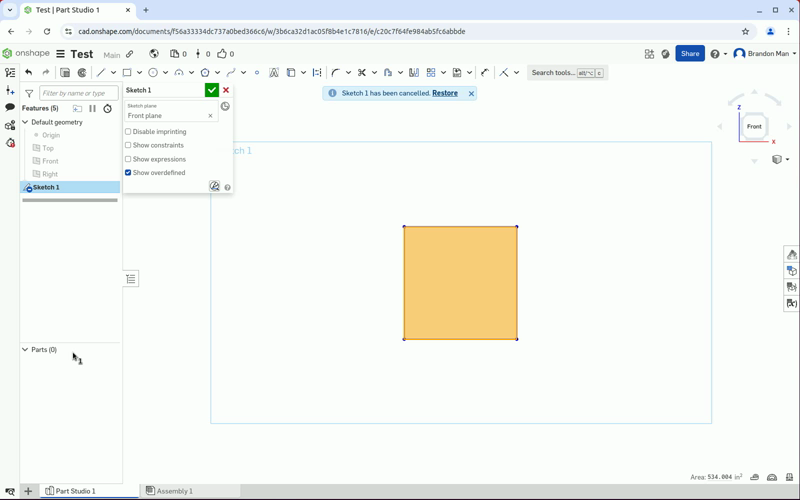
key(shift+e)
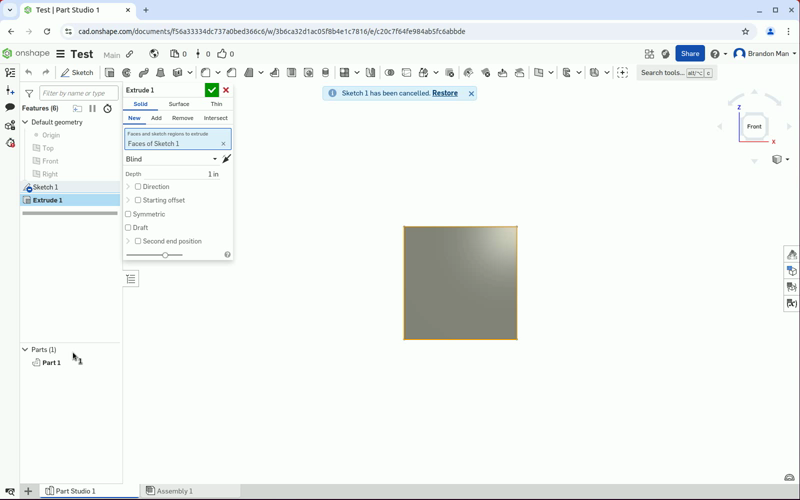
mouse_move(143, 106)
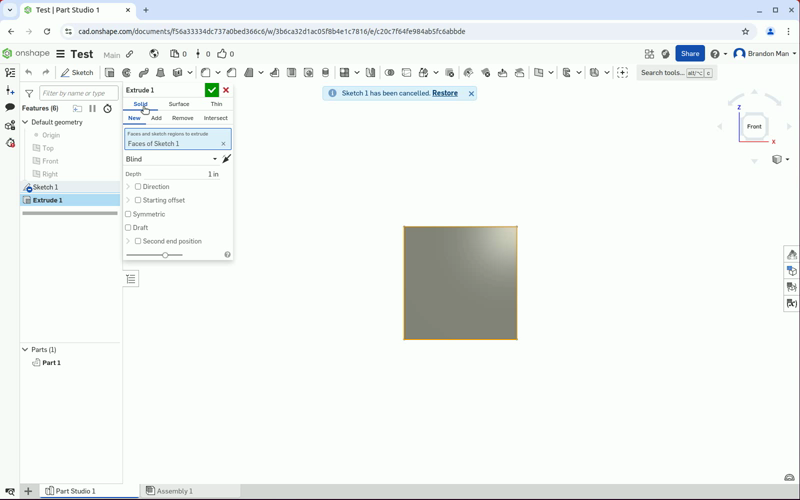
click(143, 106)
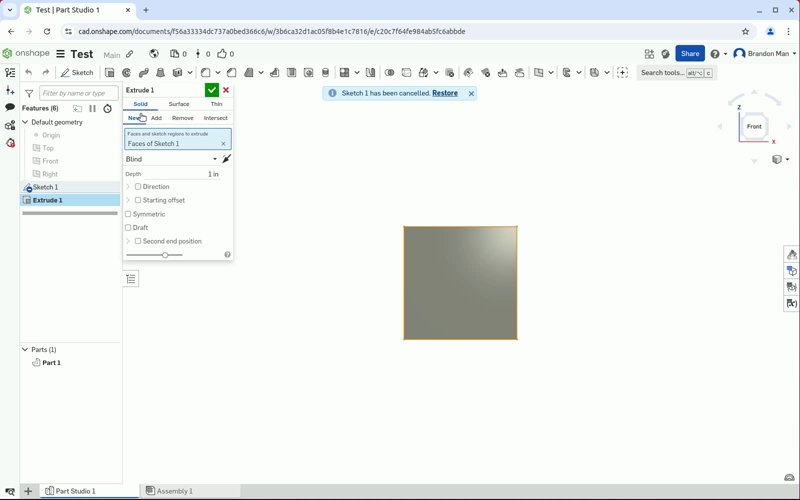
mouse_move(137, 120)
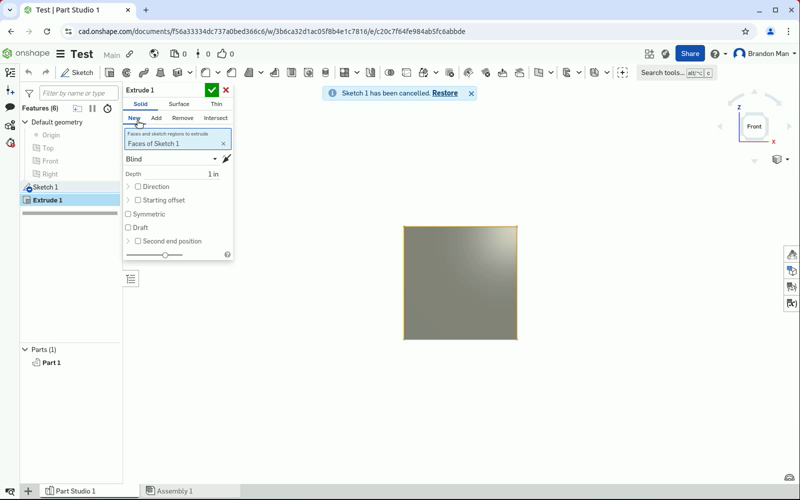
click(137, 120)
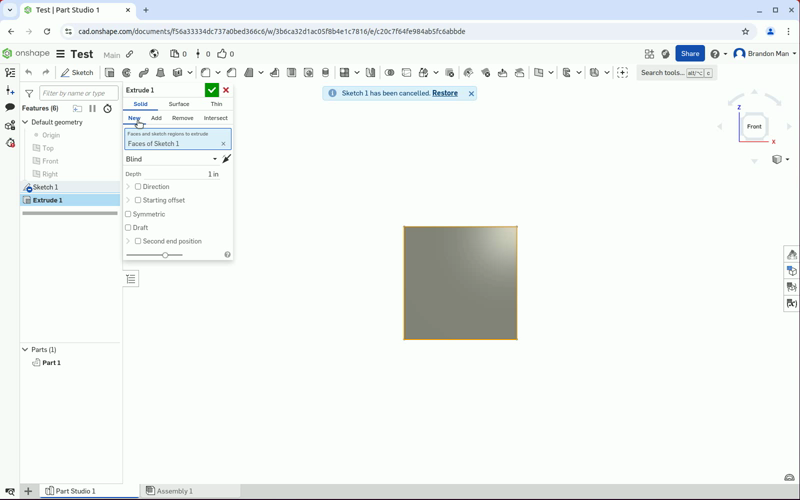
key(tab, 4)
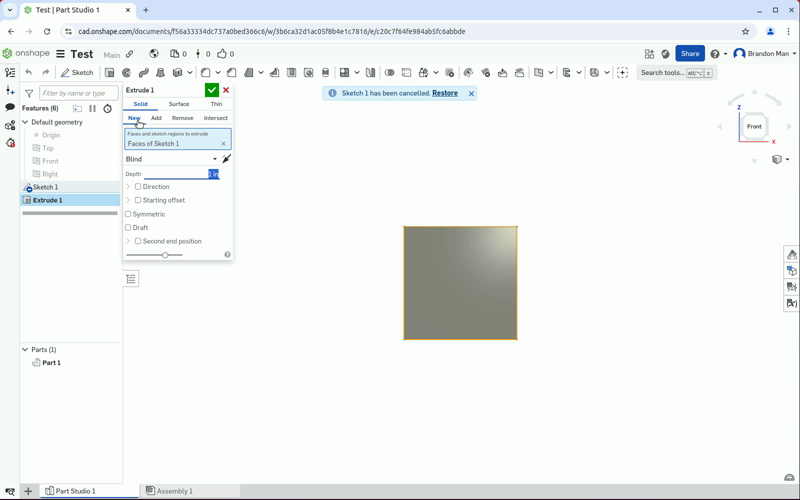
text(23.108)
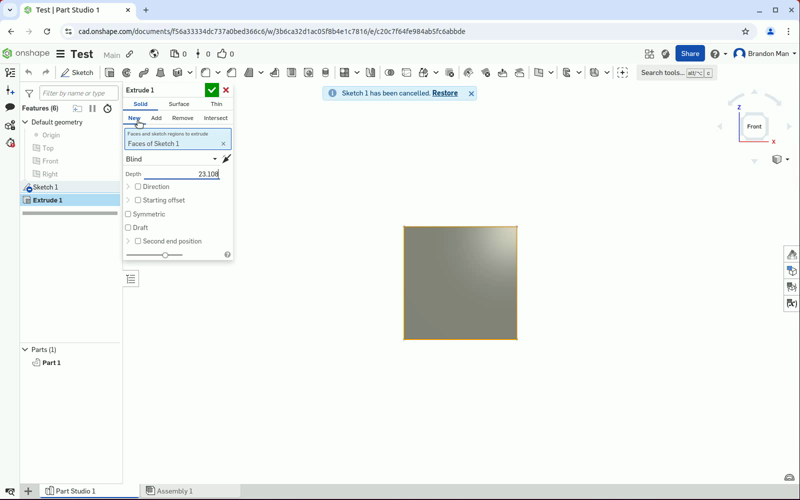
key(enter)
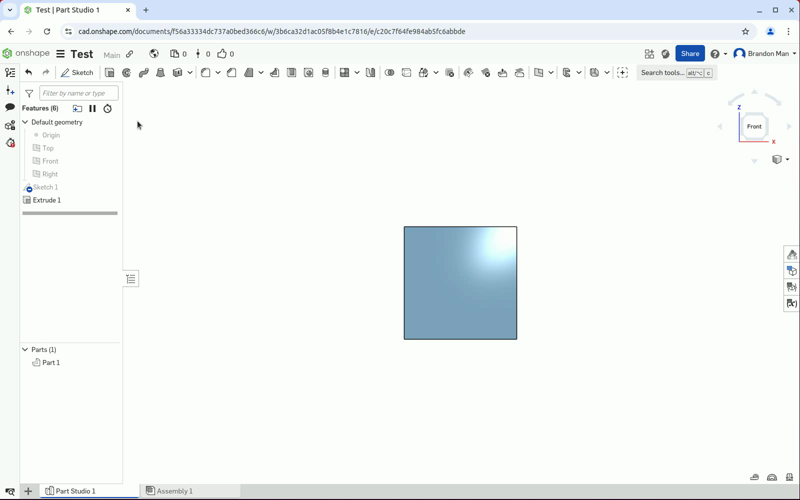
key(shift+h)
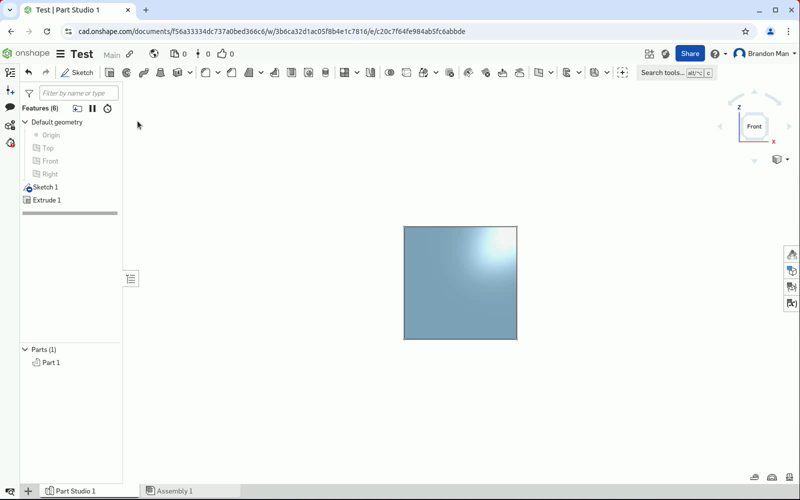
key(shift+h)
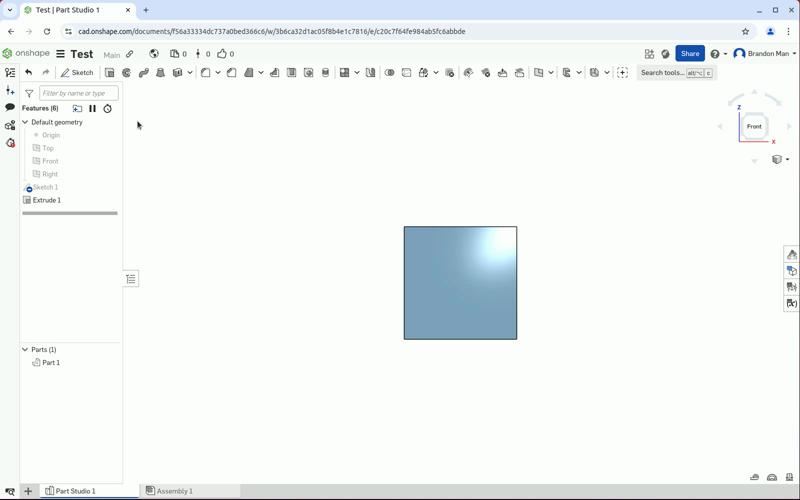
mouse_move(73, 189)
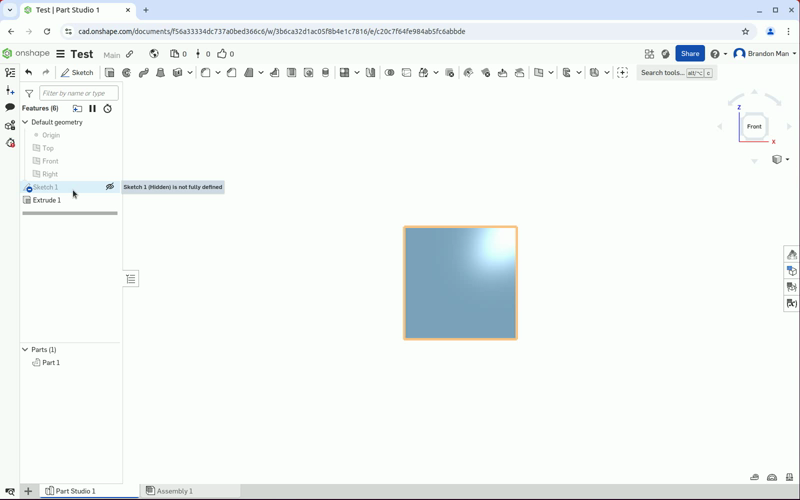
click(73, 189)
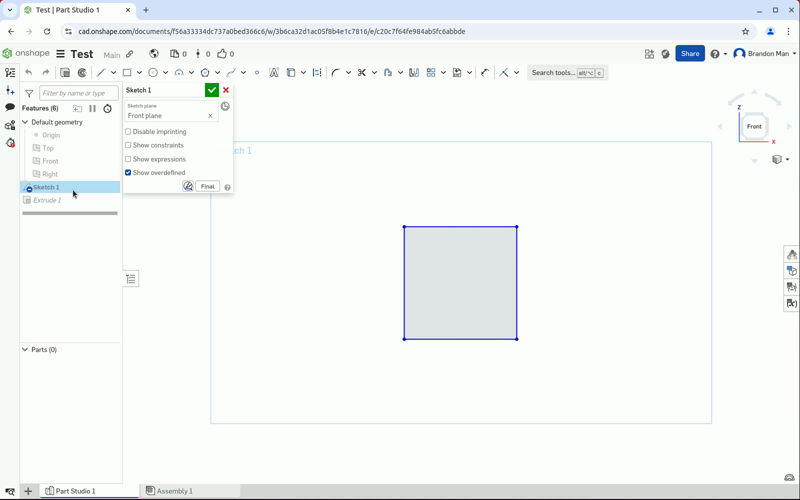
mouse_move(229, 92)
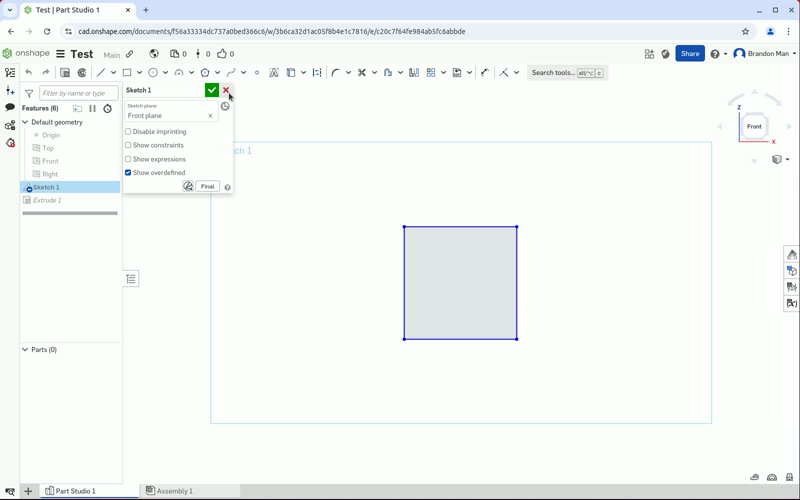
click(229, 92)
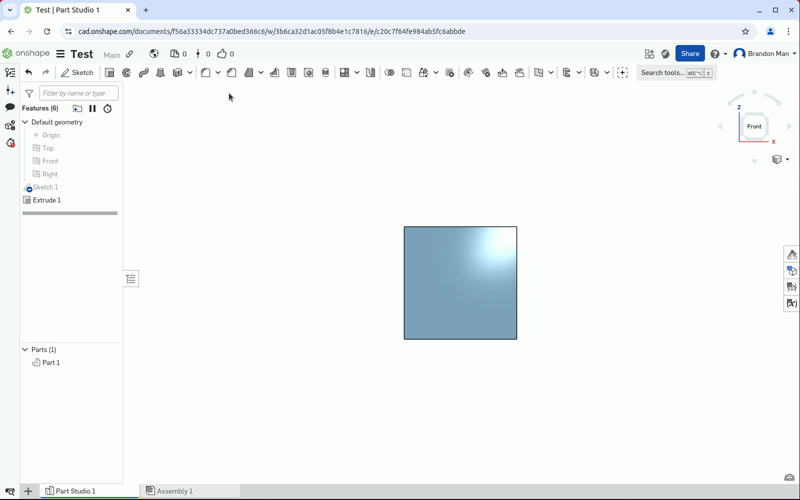
mouse_move(541, 75)
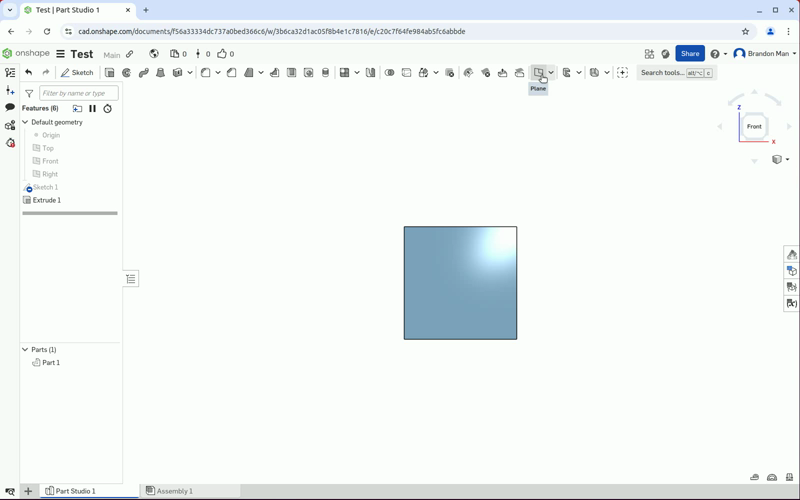
click(541, 75)
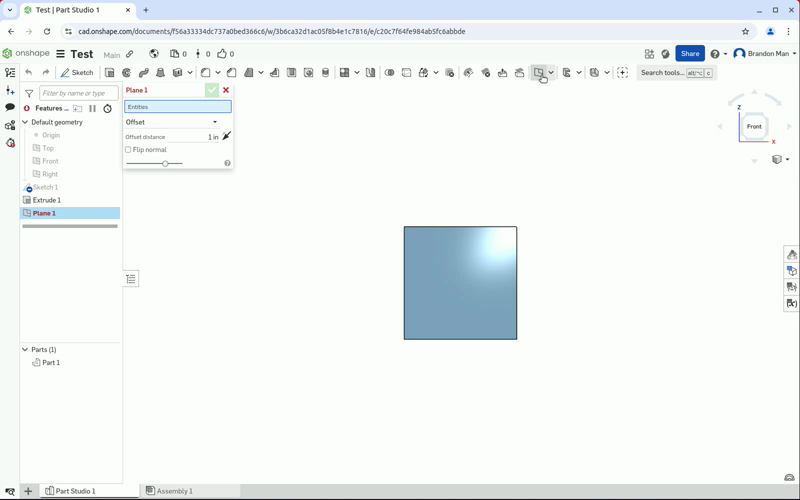
mouse_move(73, 163)
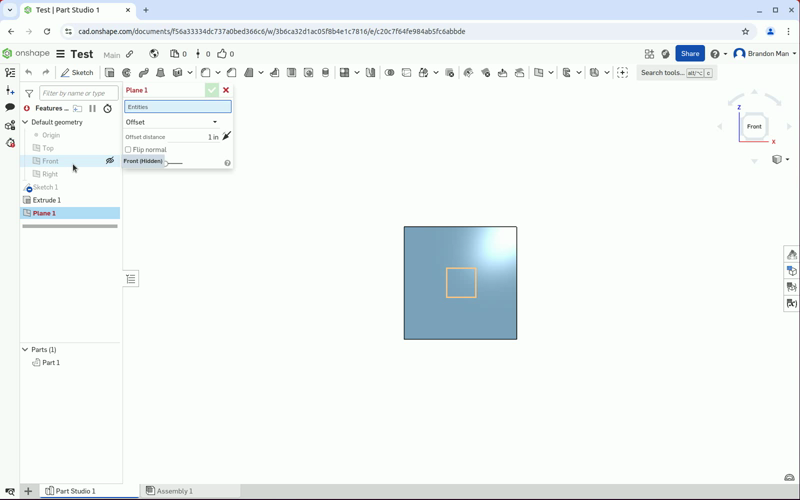
click(73, 163)
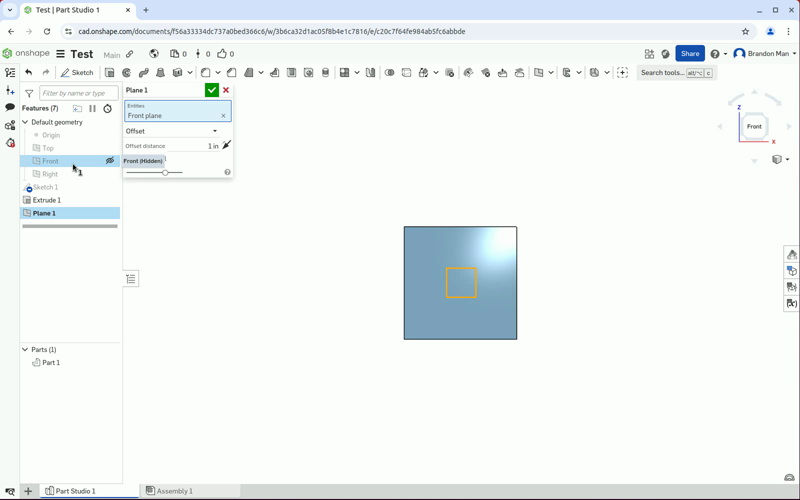
key(tab, 2)
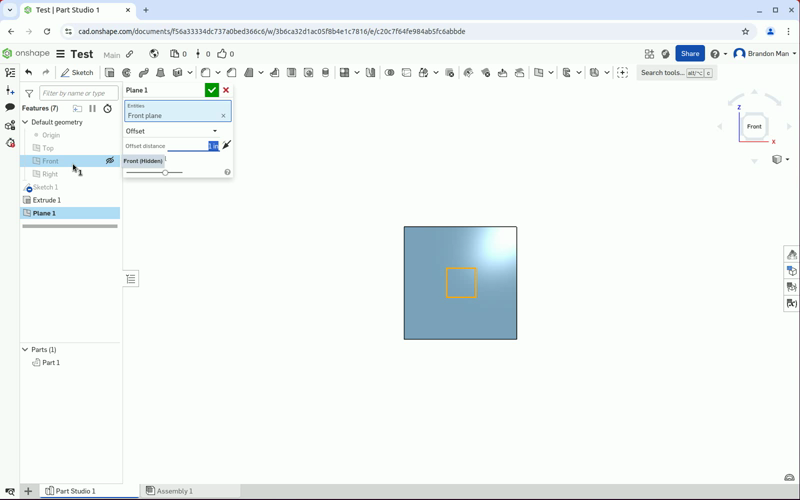
text(23.108)
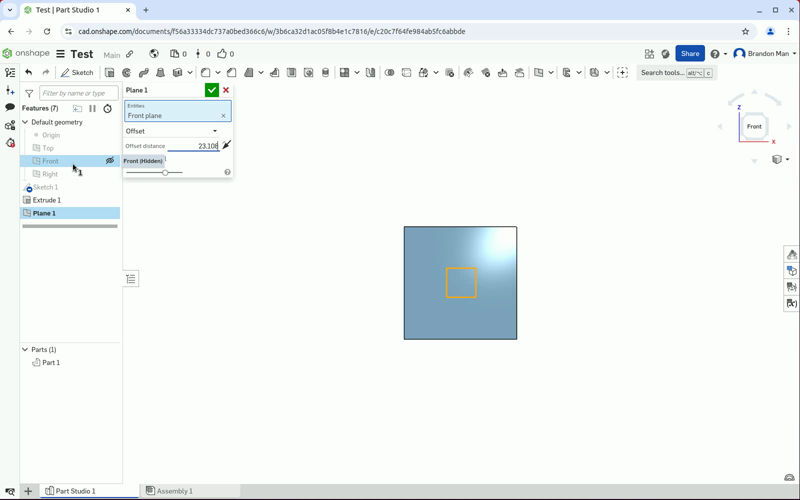
key(enter, 2)
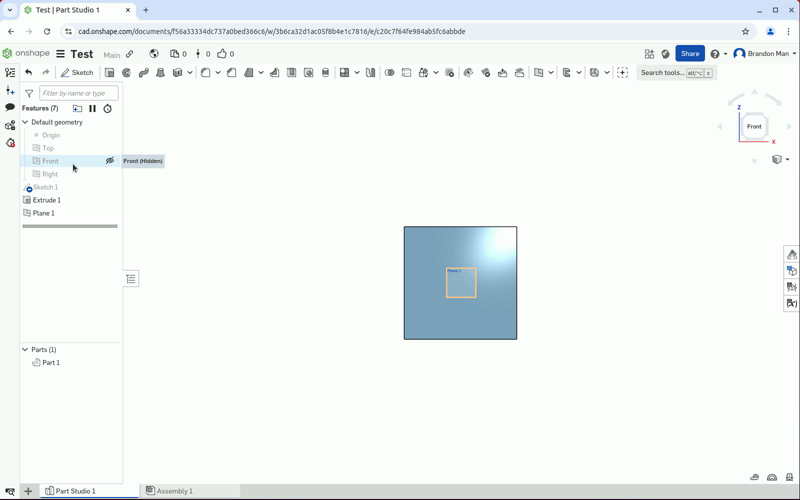
key(shift+s)
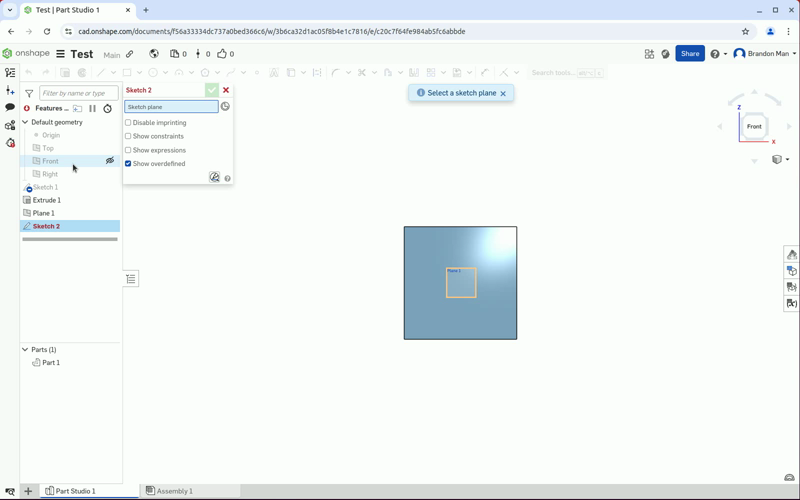
mouse_move(73, 215)
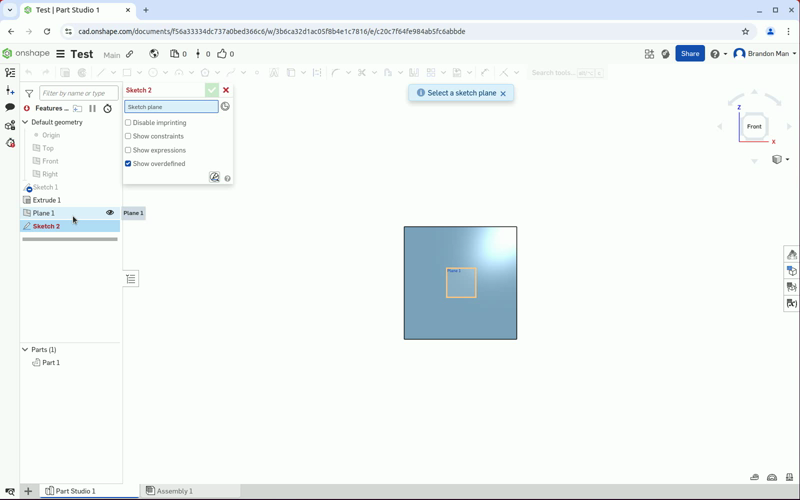
click(73, 215)
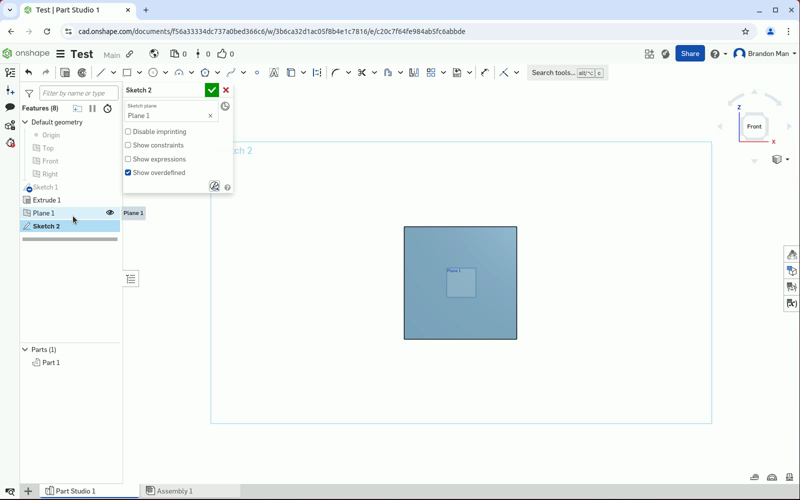
mouse_move(73, 352)
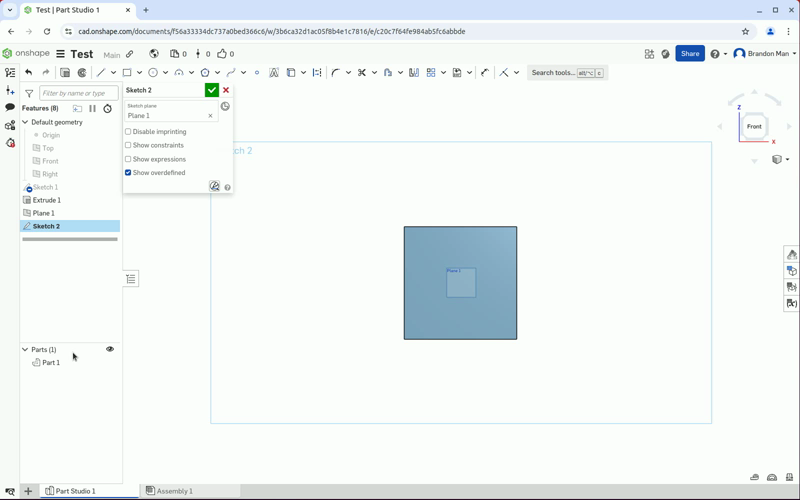
key(y)
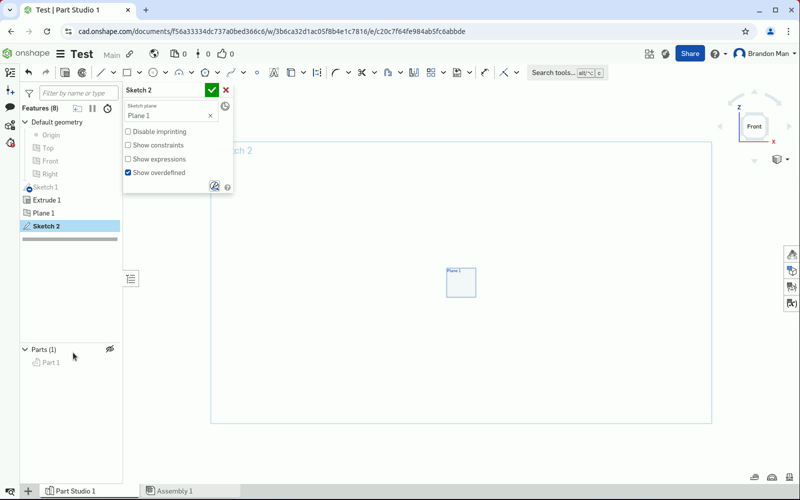
key(c)
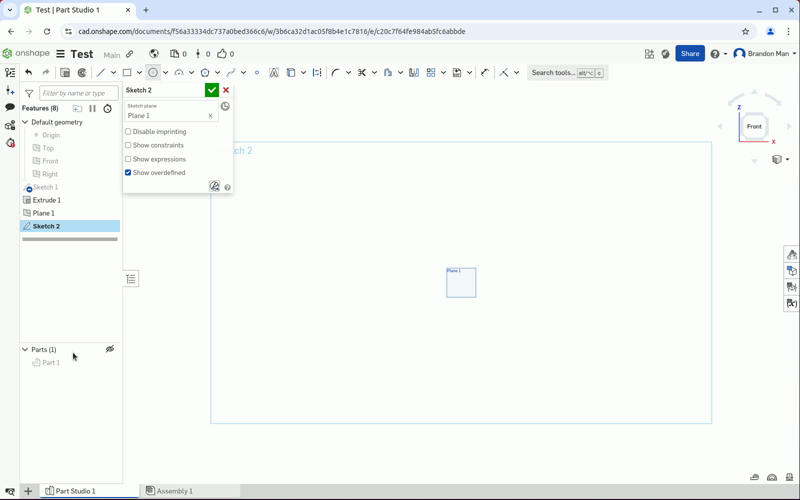
key_down(shift)
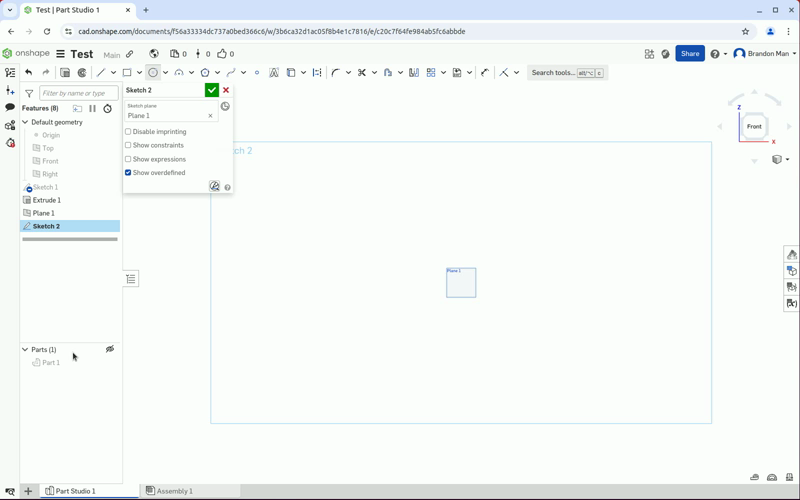
mouse_move(461, 282)
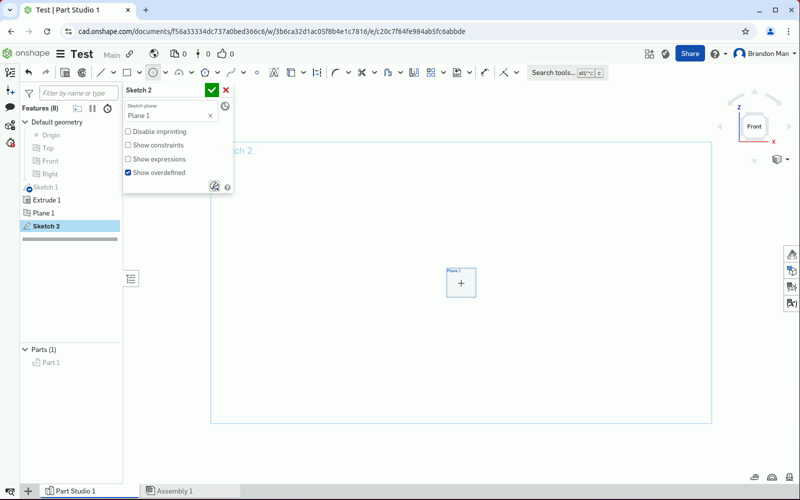
click(461, 282)
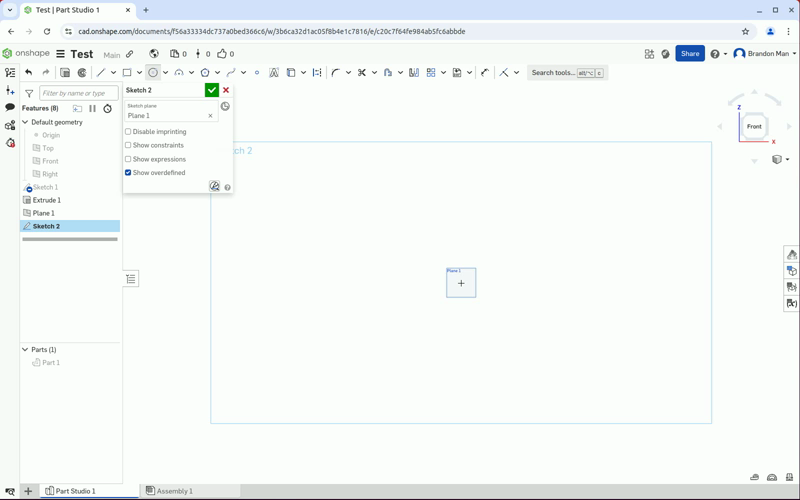
key_up(shift)
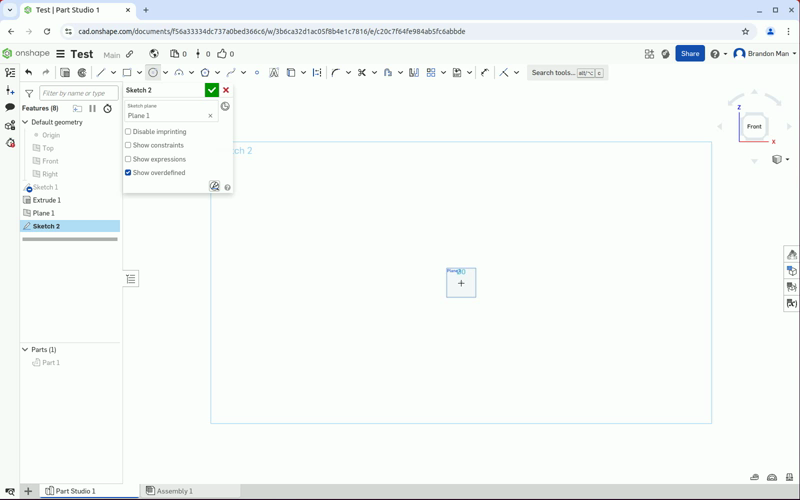
mouse_move(490, 282)
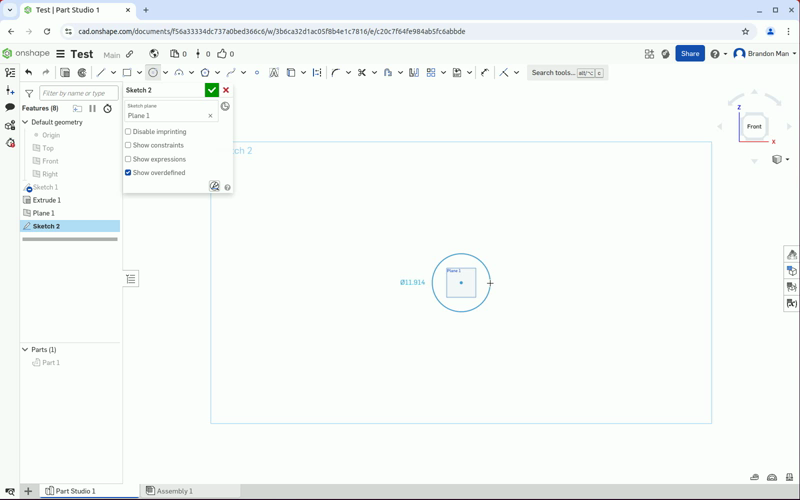
click(490, 282)
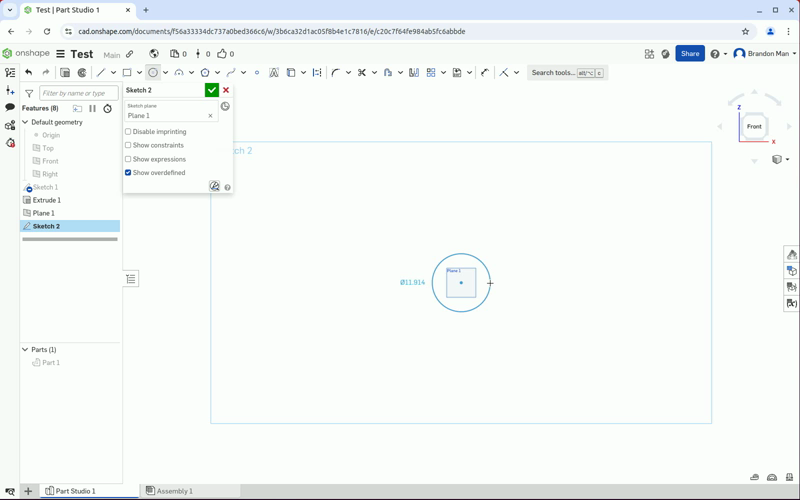
key(esc)
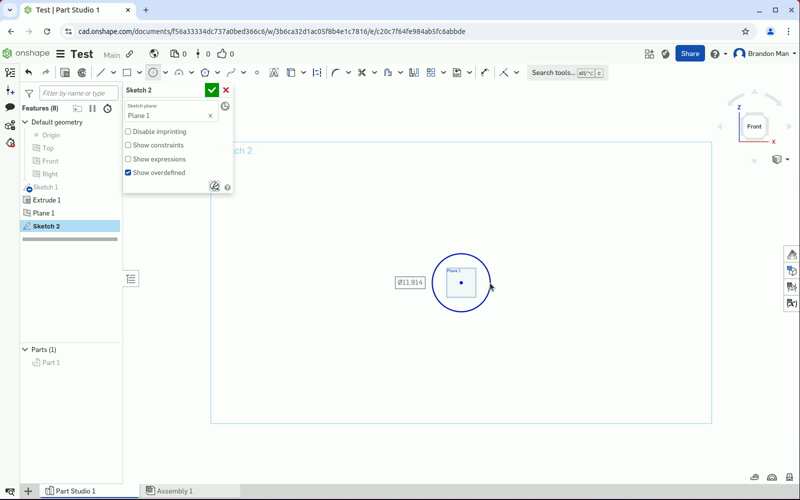
mouse_move(456, 295)
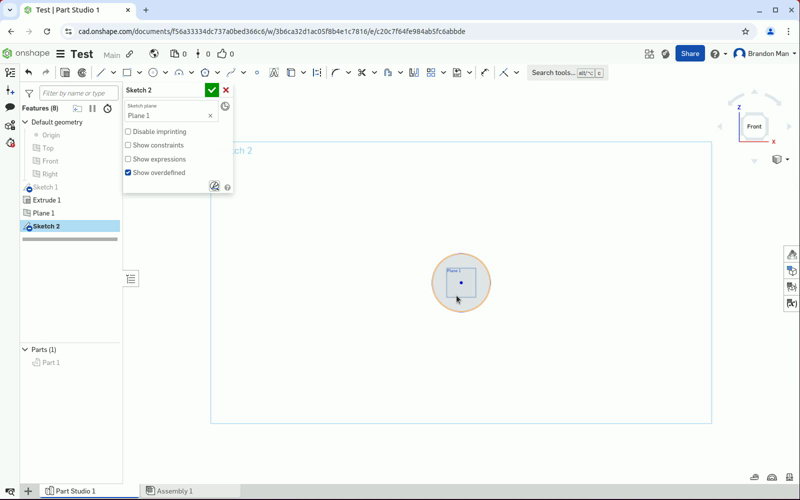
click(456, 295)
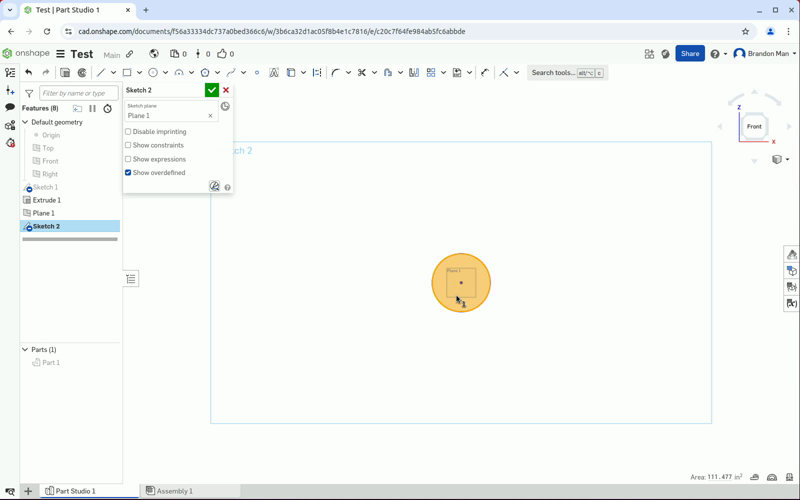
mouse_move(73, 352)
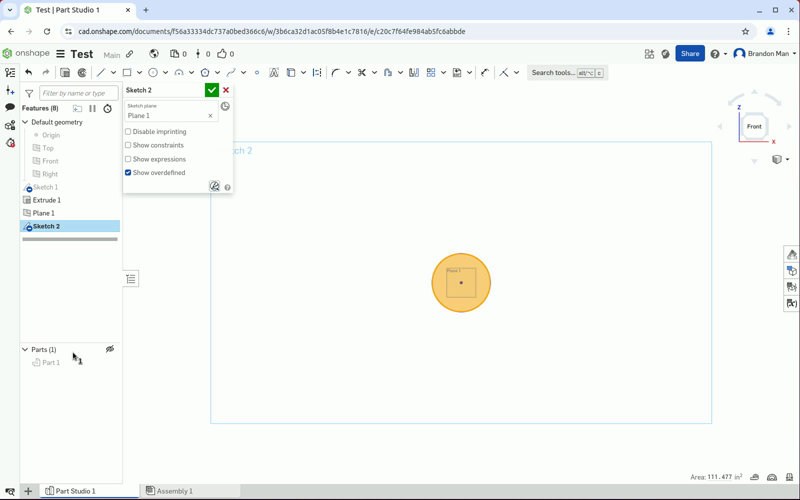
key(shift+y)
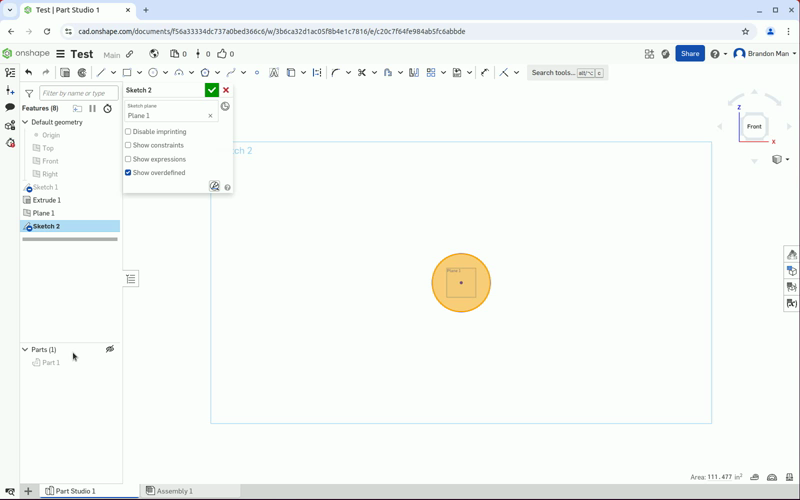
key(shift+e)
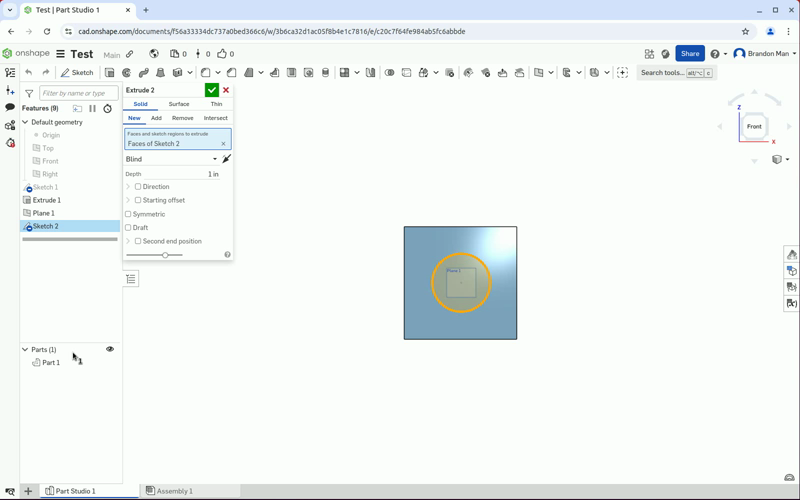
mouse_move(143, 106)
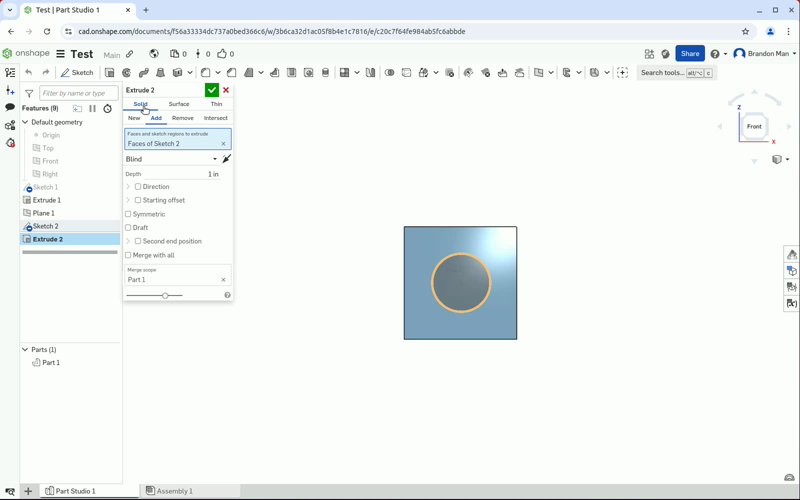
click(143, 106)
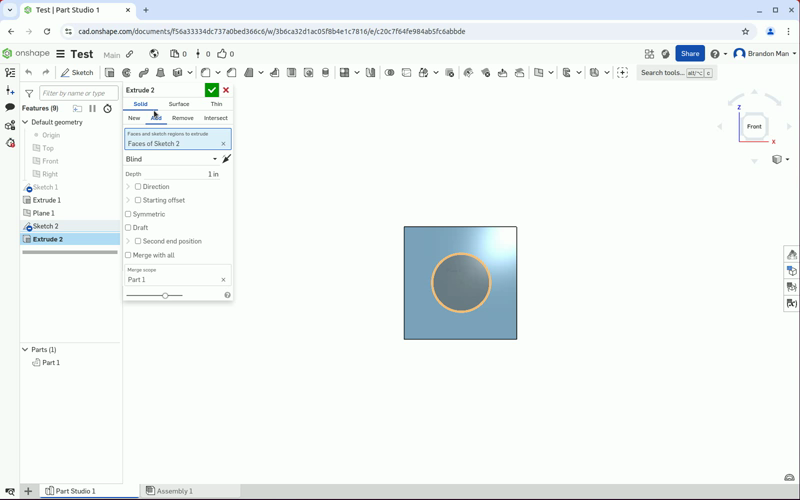
mouse_move(186, 120)
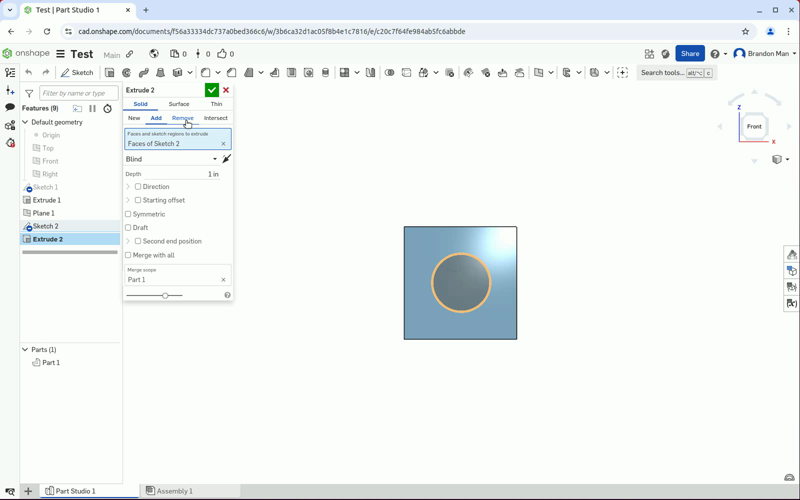
click(186, 120)
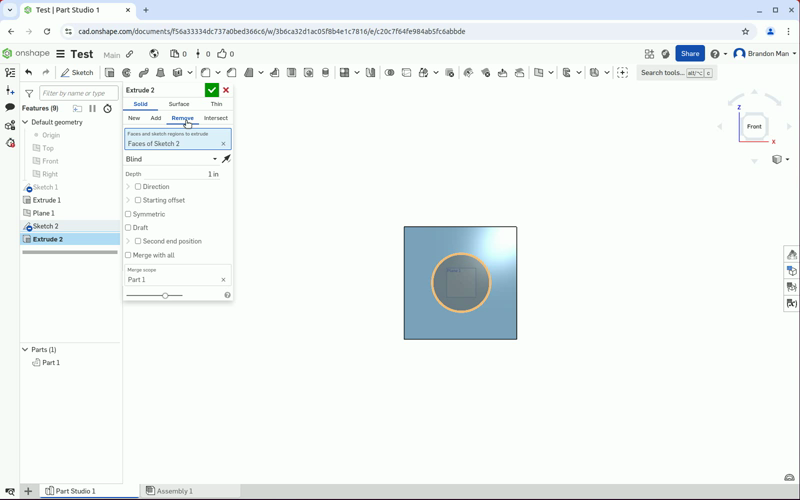
key(tab, 4)
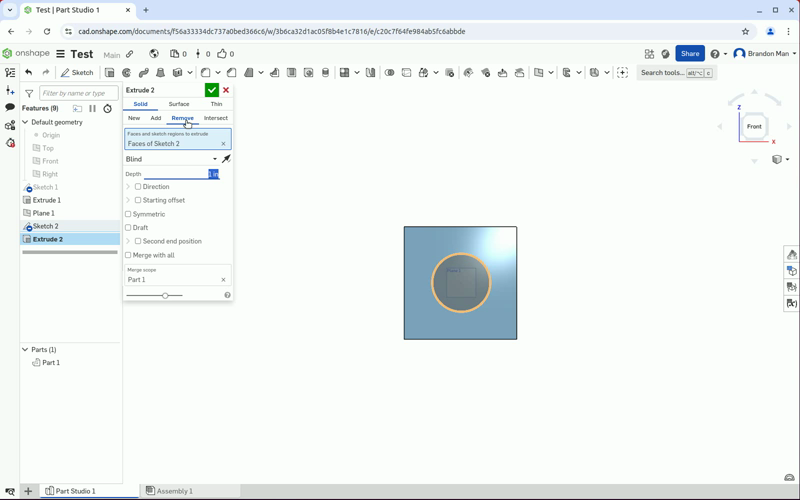
text(23.108)
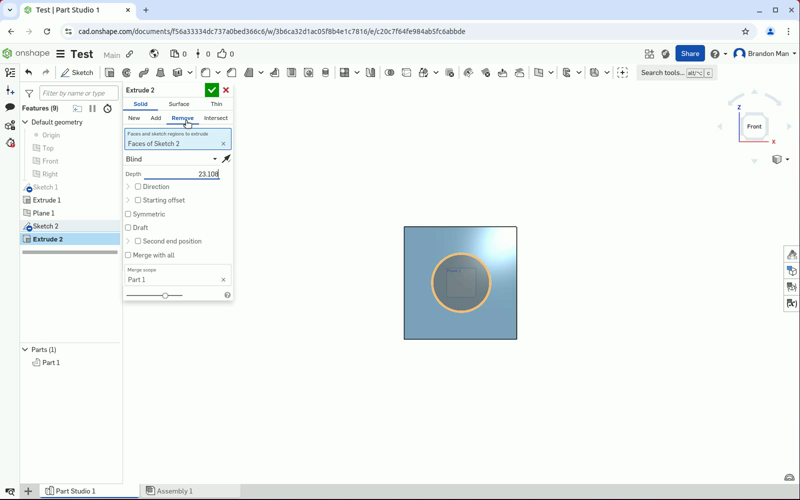
key(tab, 6)
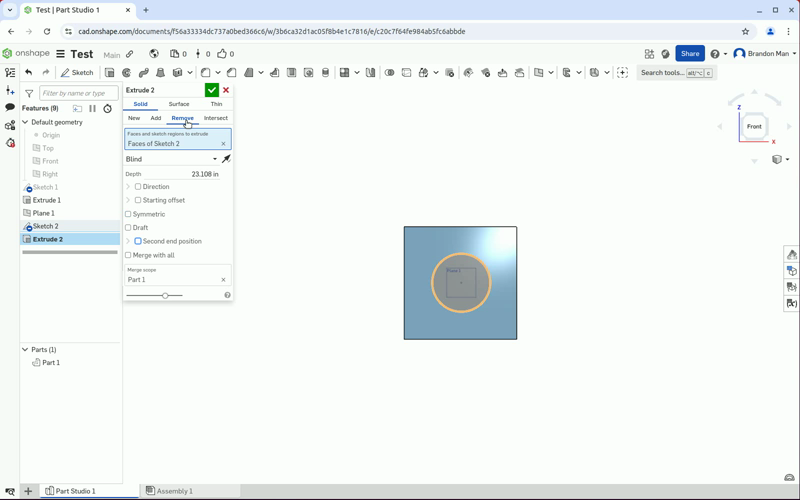
key(space)
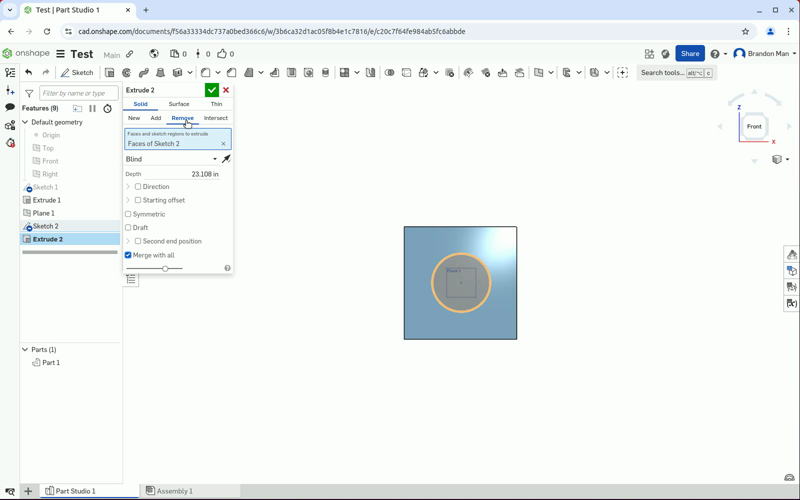
key(enter)
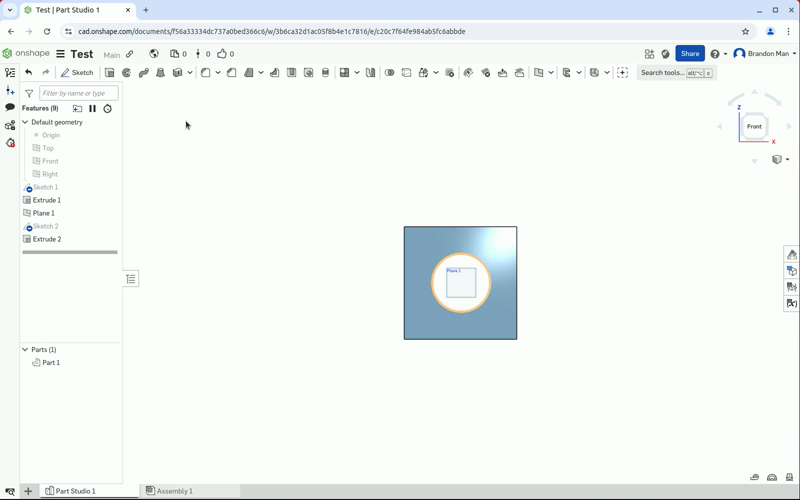
key(shift+h)
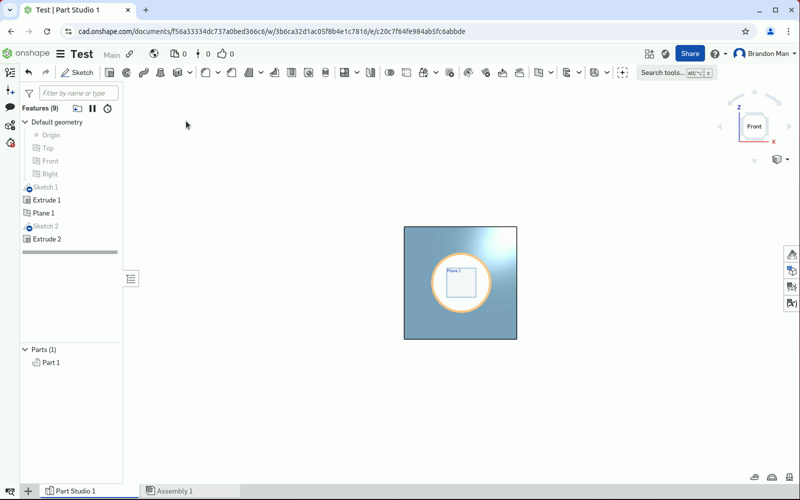
key(shift+h)
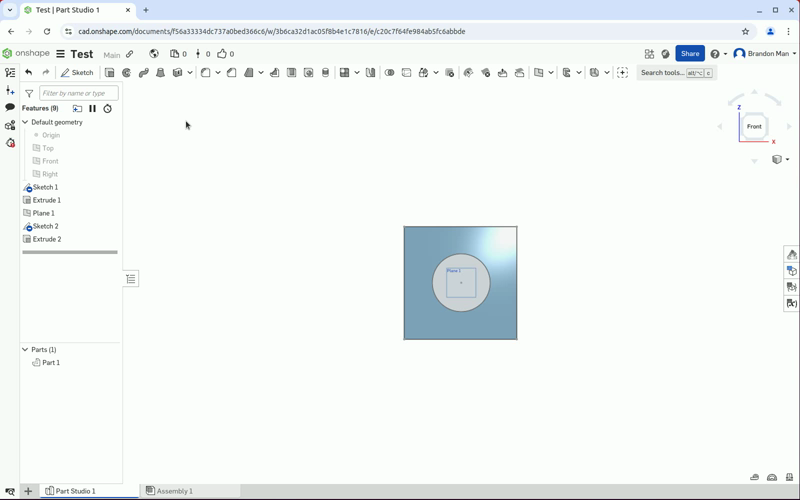
key(shift+7)
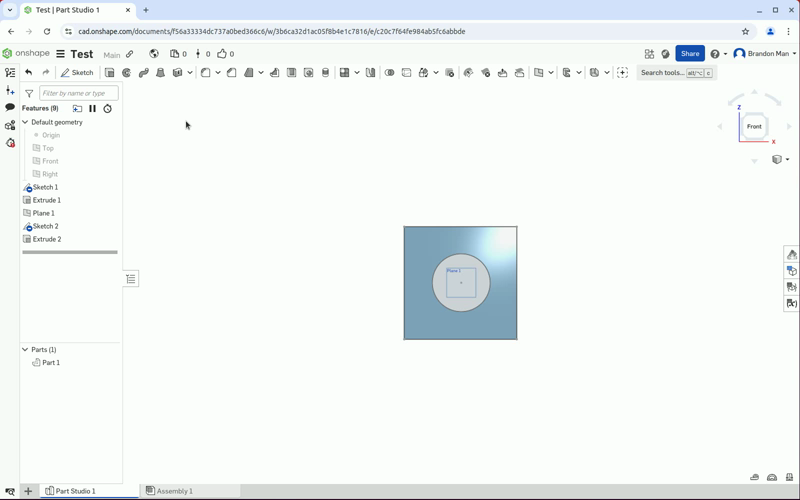
key(left, 2)
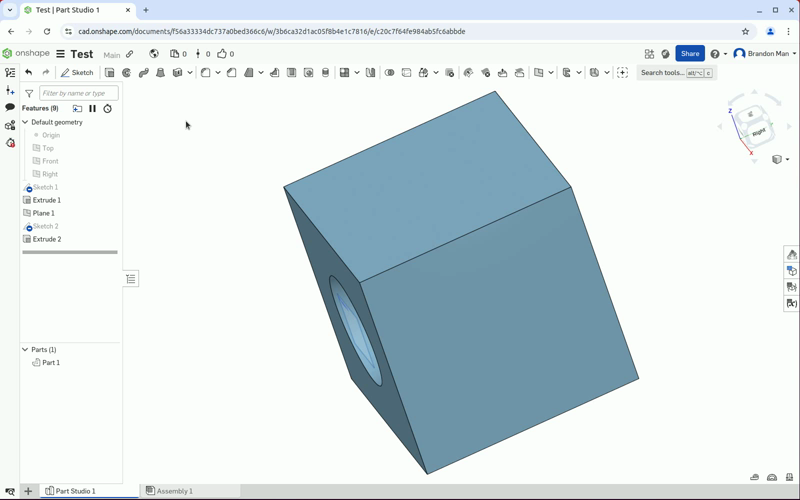
key(down, 2)
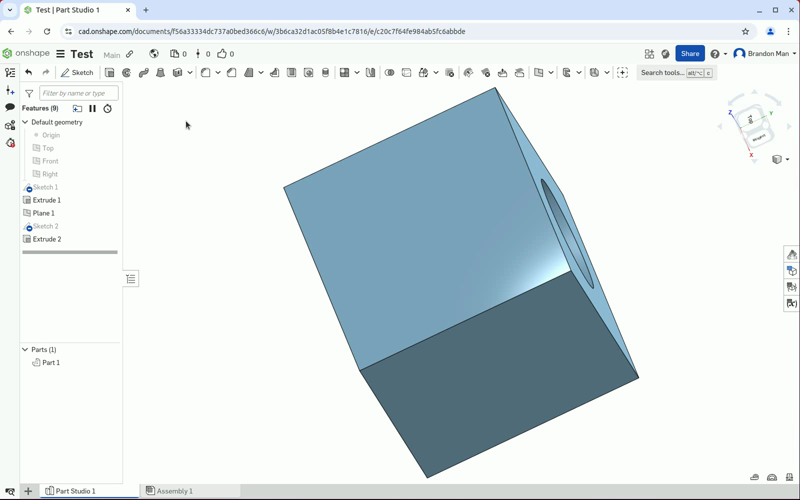
key(up, 2)
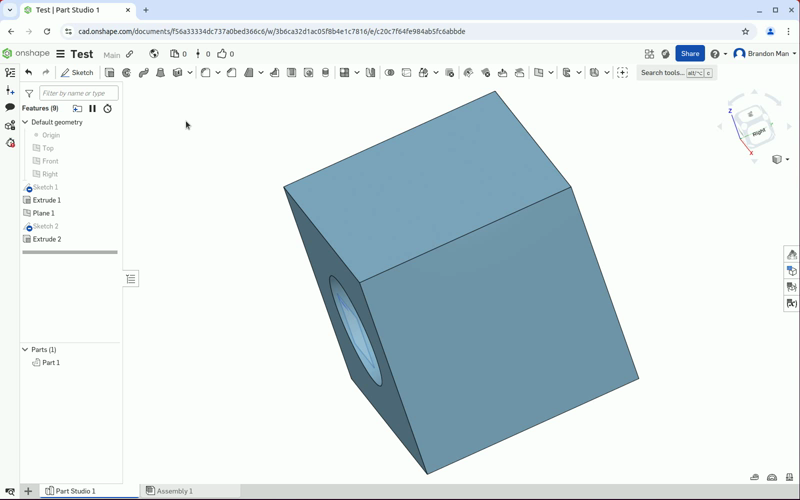
key(right, 2)
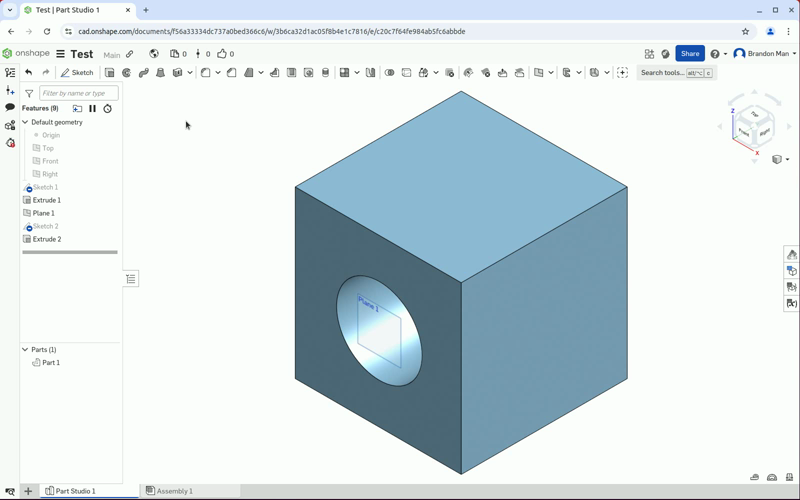
mouse_move(73, 189)
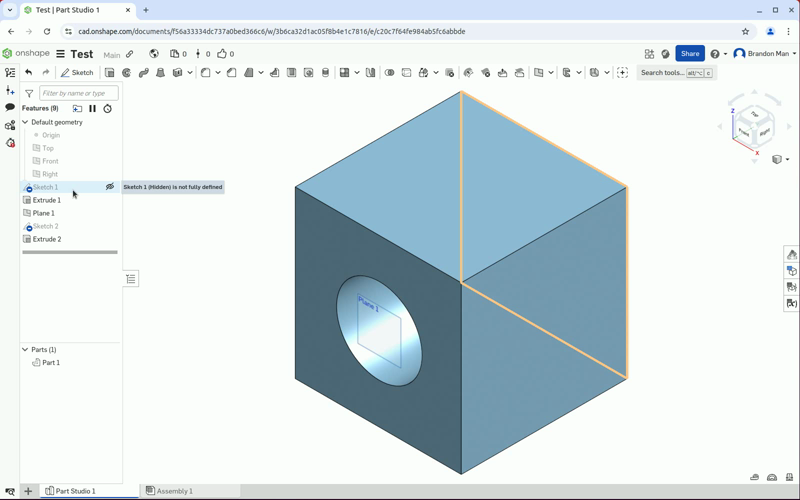
click(73, 189)